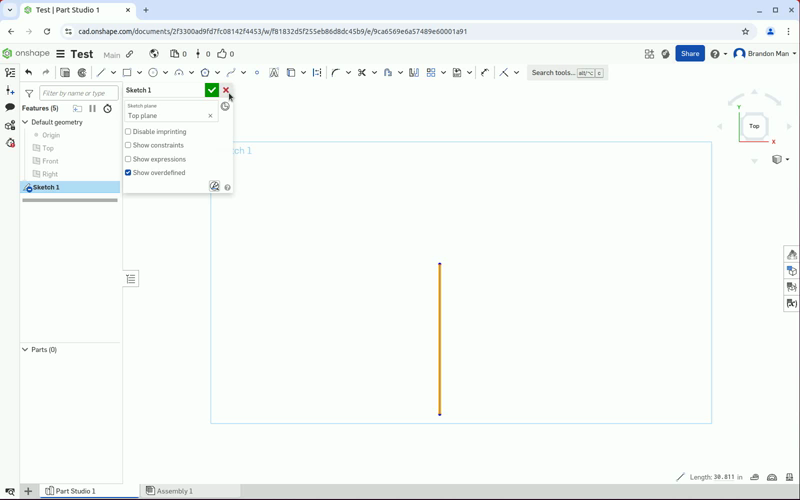
key(shift+h)
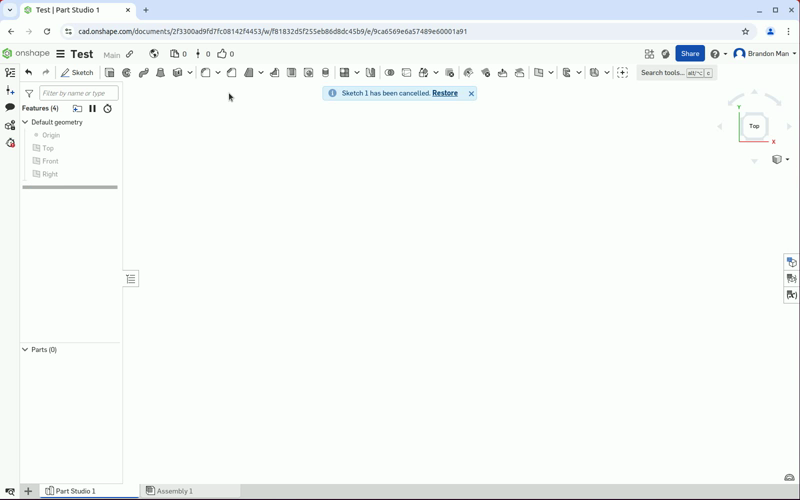
mouse_move(73, 352)
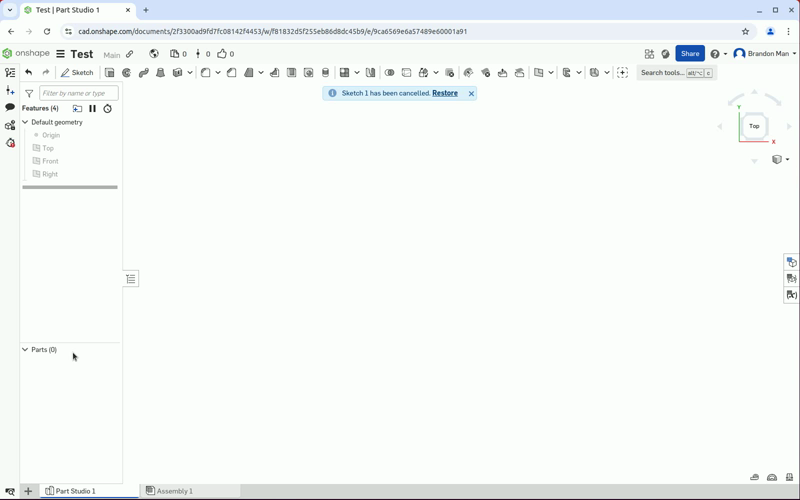
key(y)
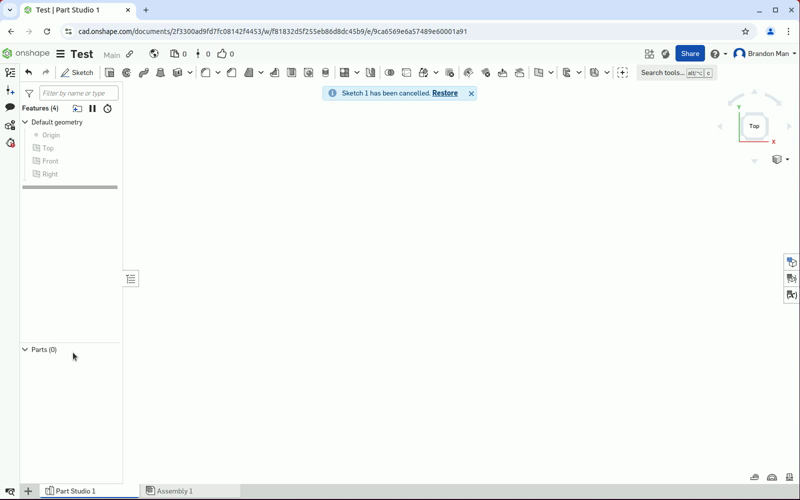
key(shift+p)
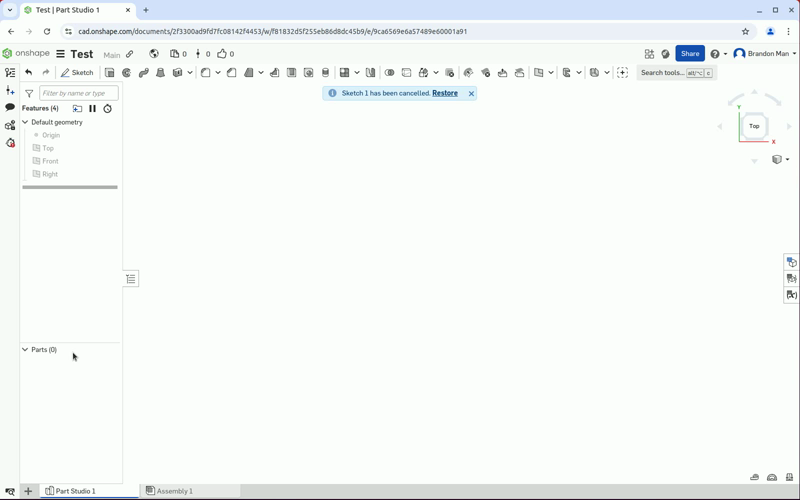
key(space)
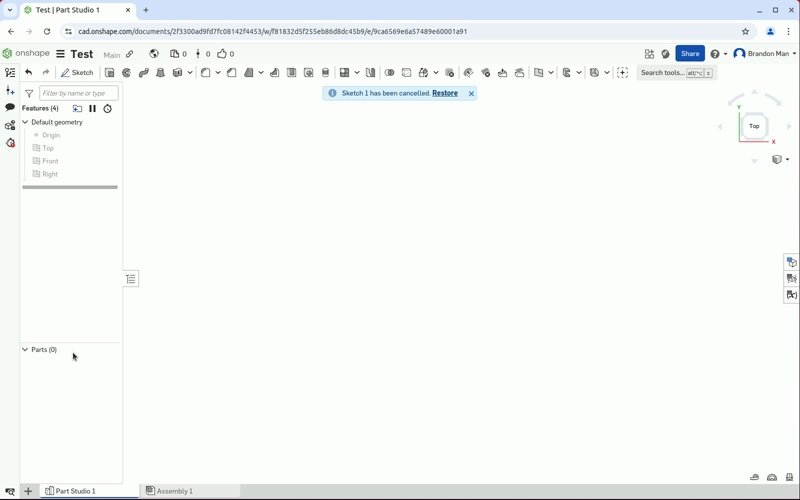
key_down(shift)
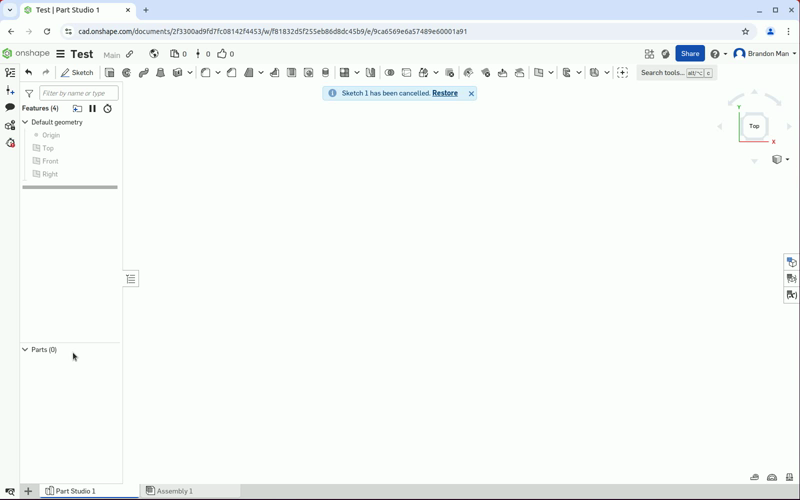
key(up)
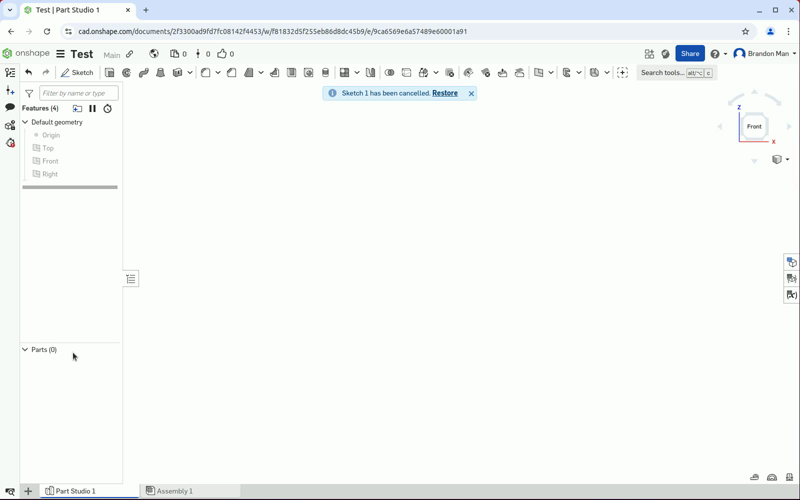
key_up(shift)
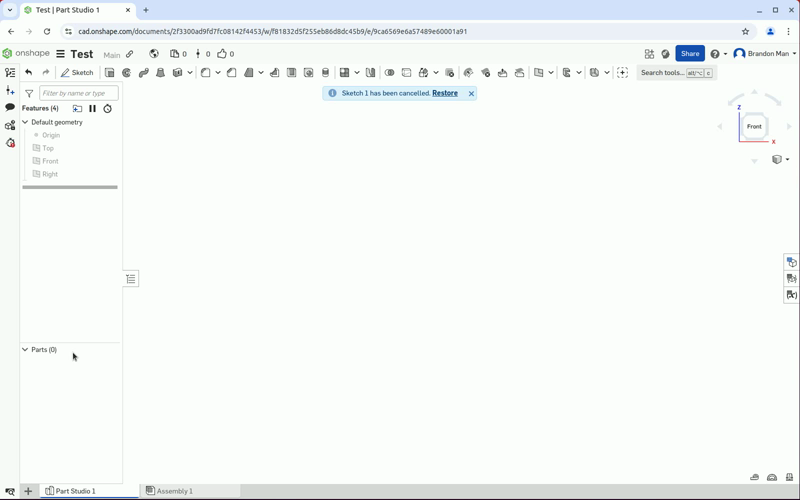
key(space)
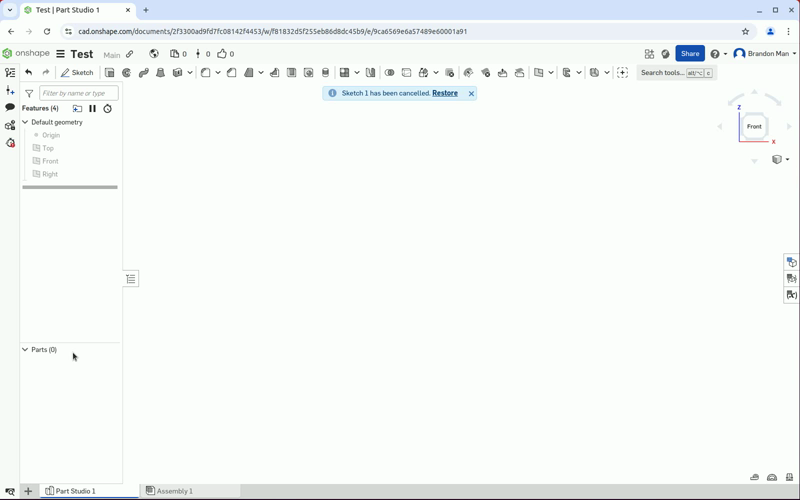
key_down(shift)
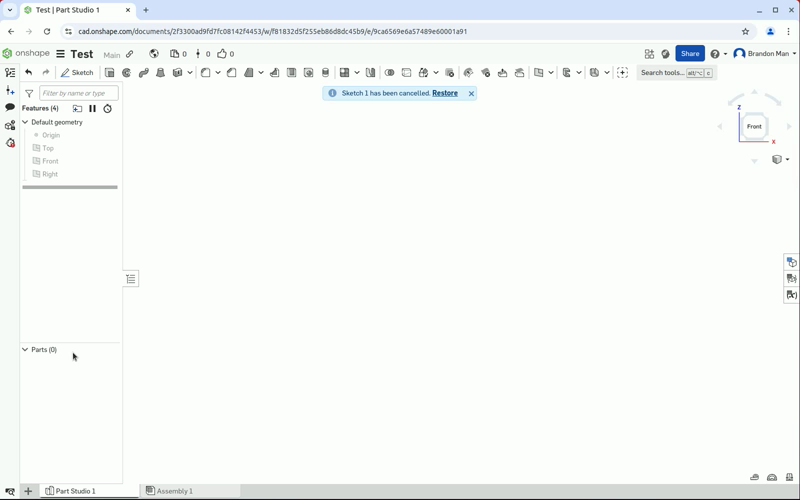
key(left)
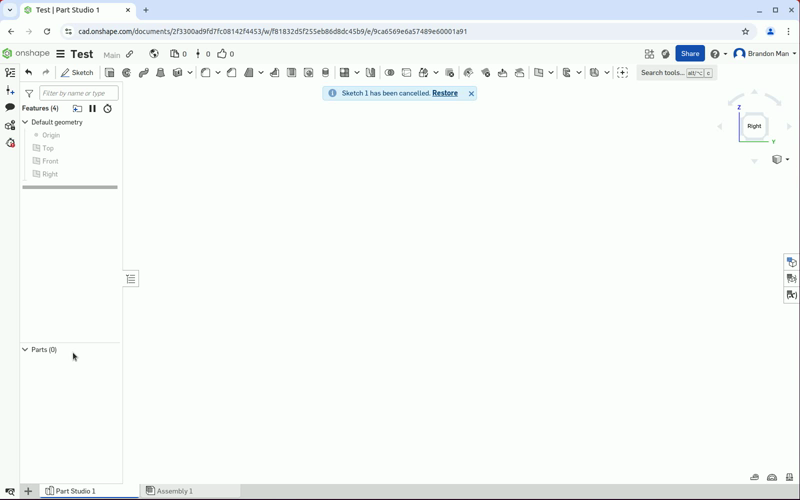
key_up(shift)
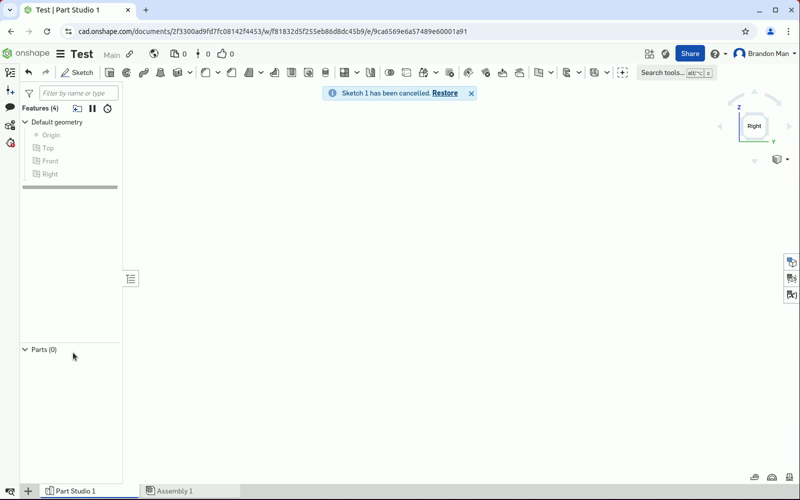
mouse_move(73, 352)
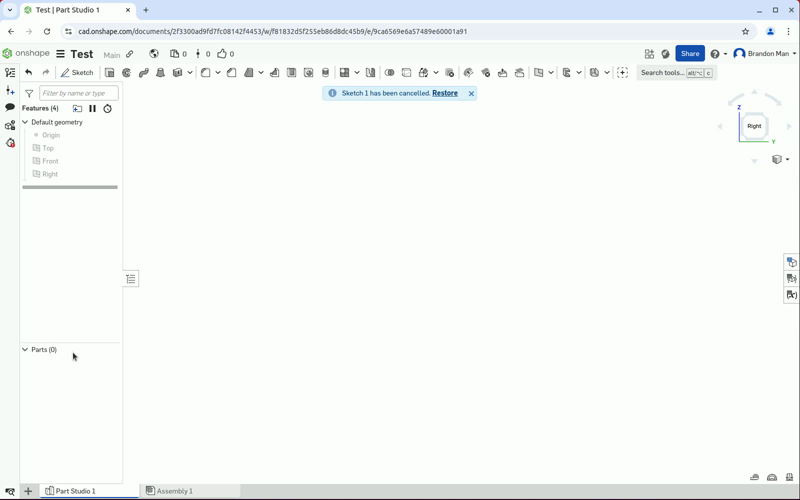
key(shift+y)
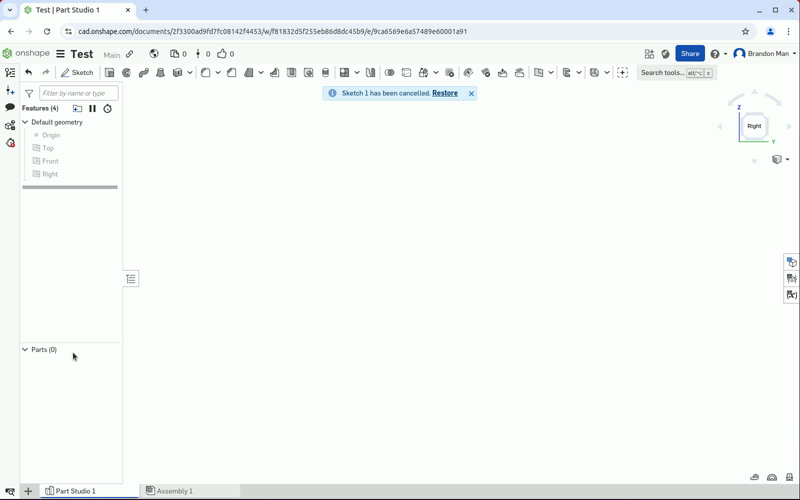
key(shift+s)
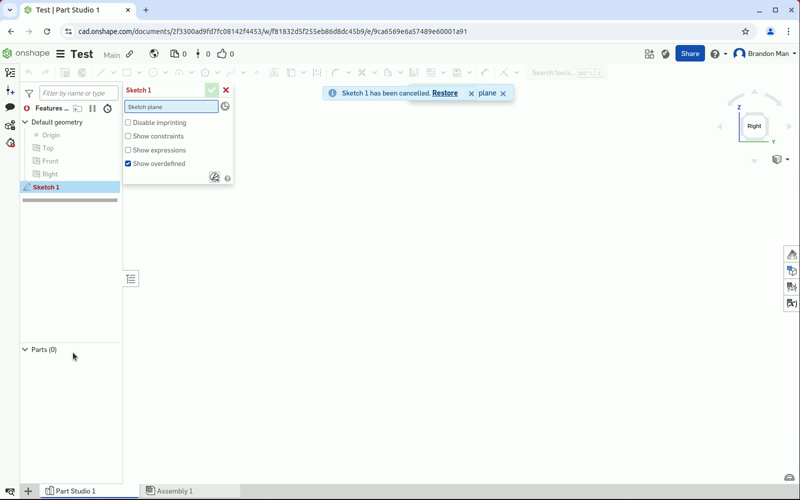
mouse_move(73, 176)
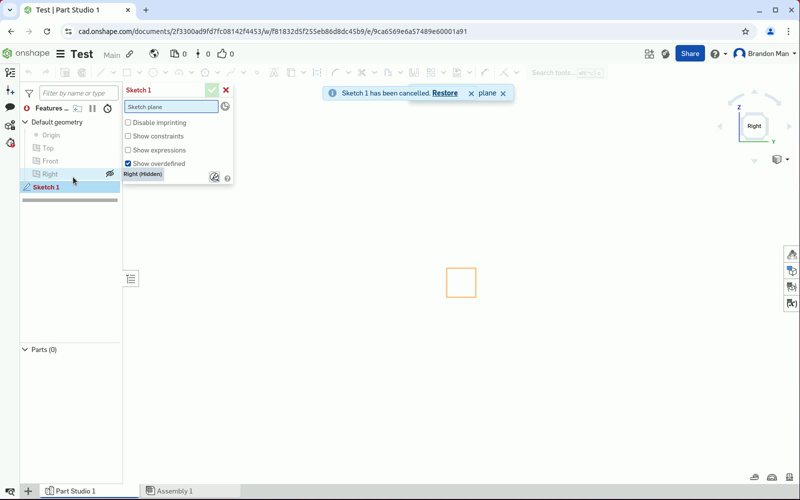
click(73, 176)
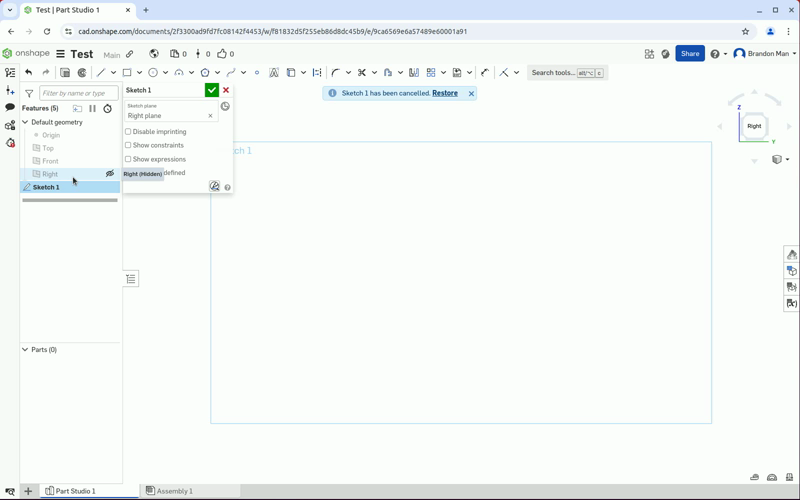
mouse_move(73, 352)
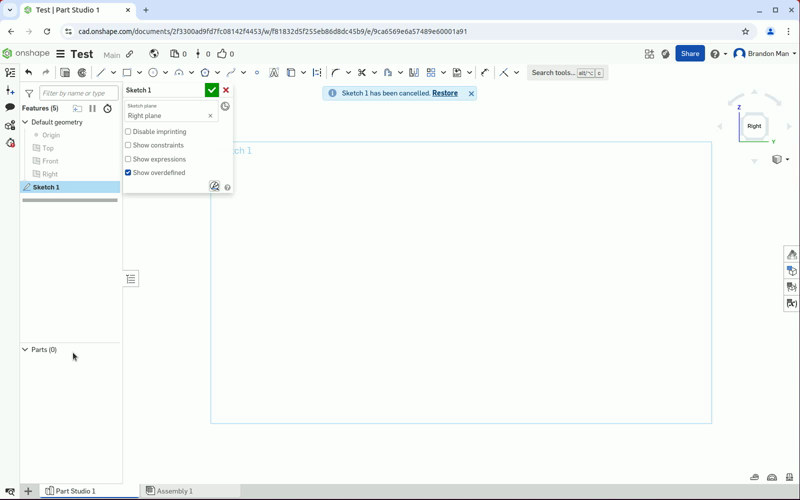
key(y)
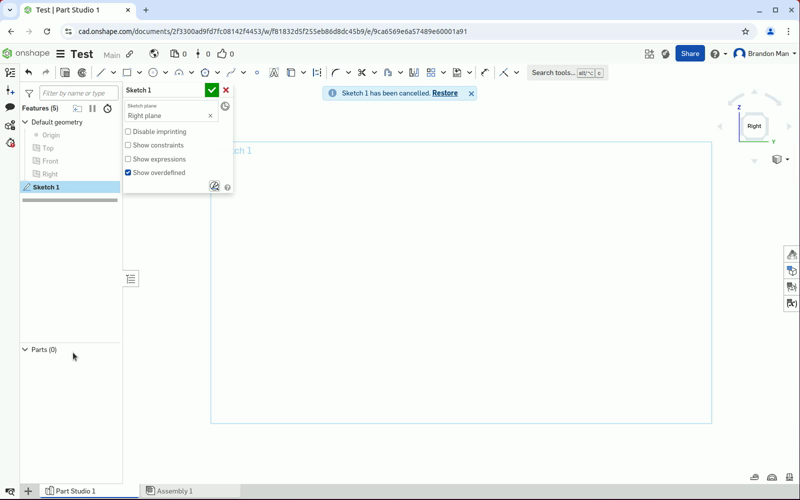
key(l)
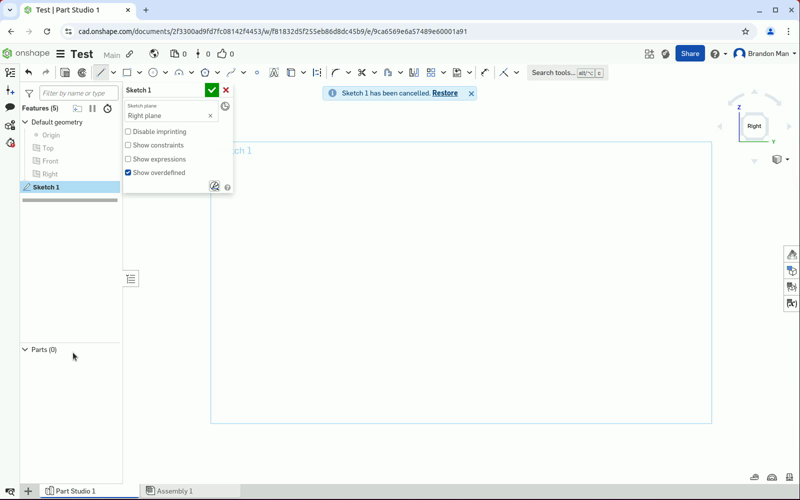
key_down(shift)
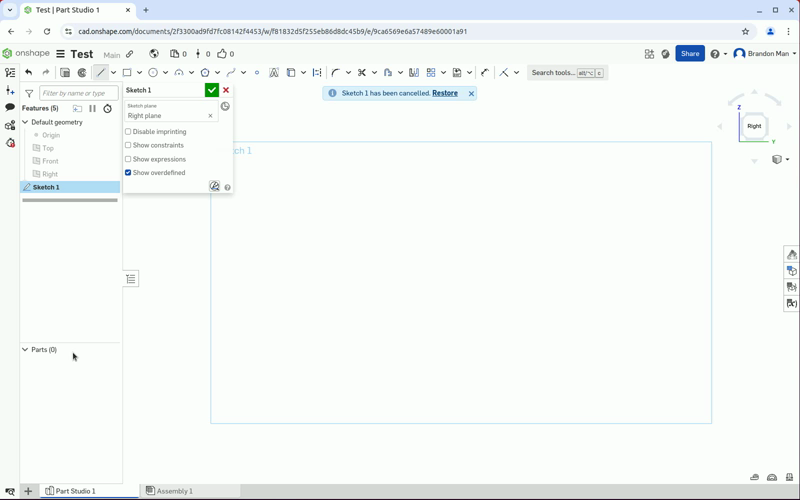
mouse_move(441, 282)
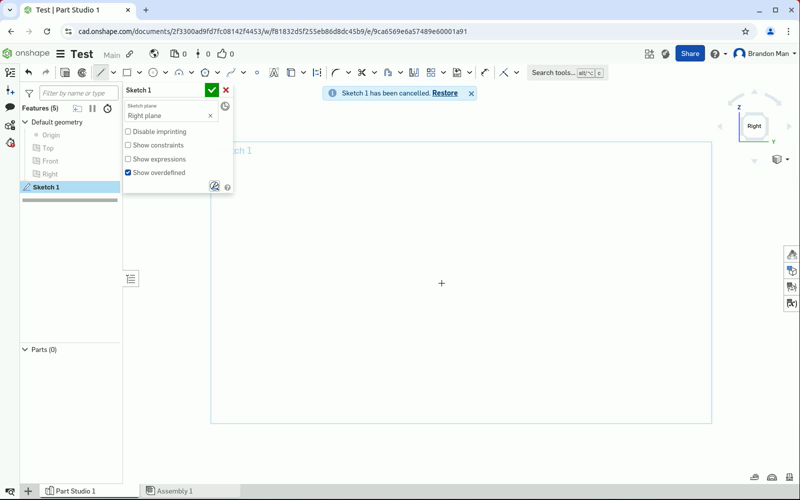
click(441, 282)
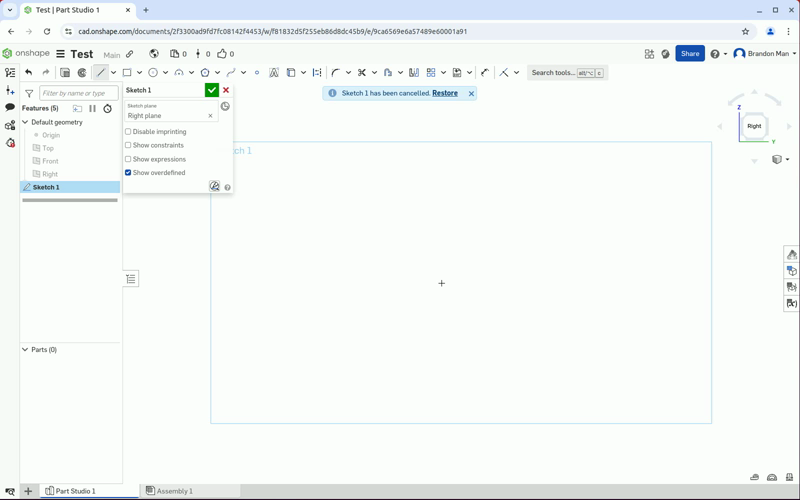
key_up(shift)
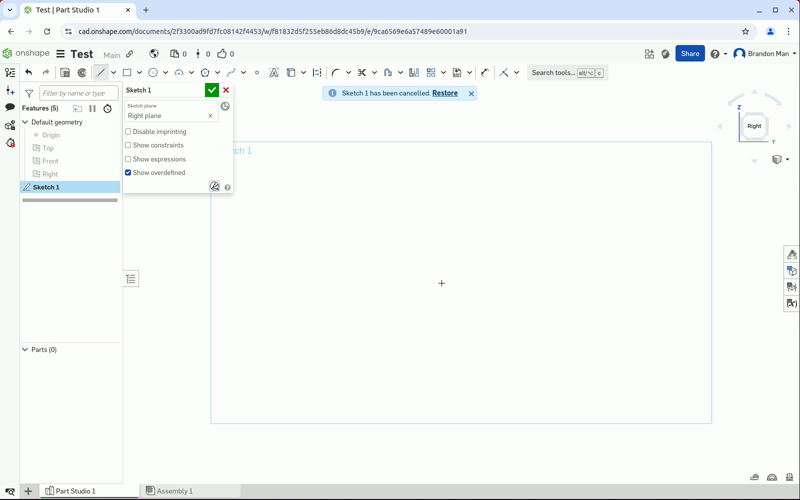
key_down(shift)
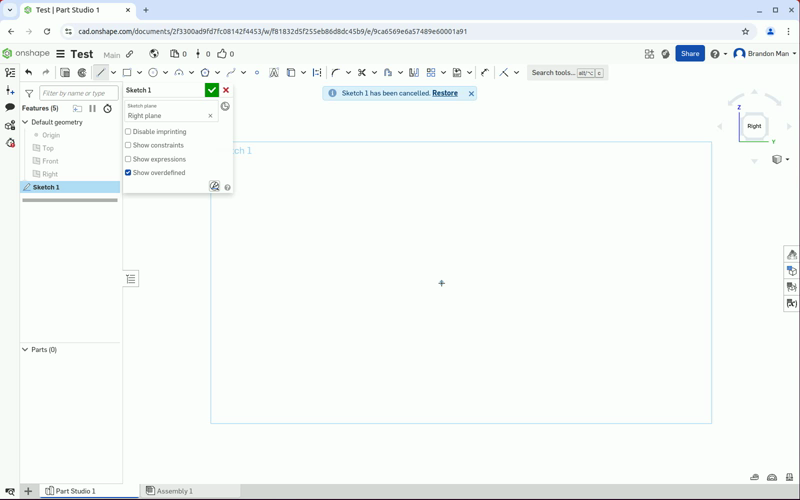
mouse_move(471, 282)
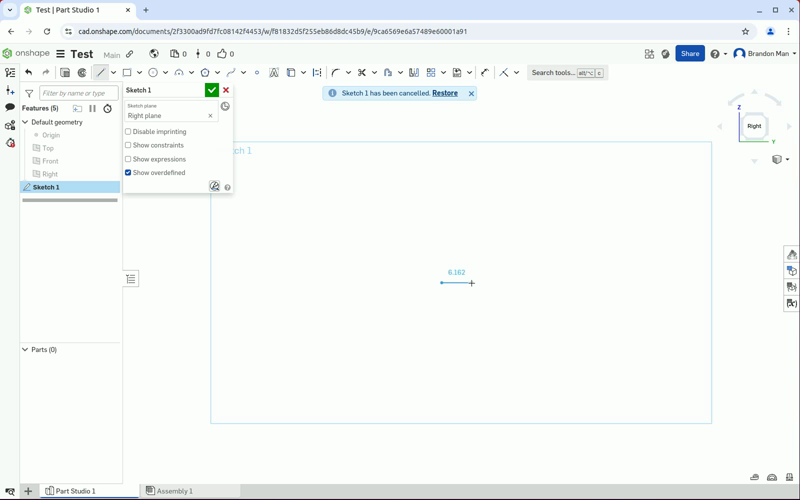
mouse_move(452, 300)
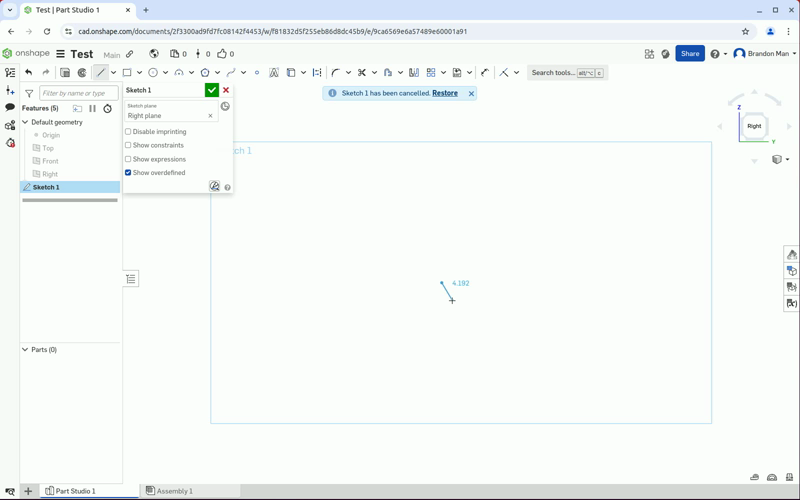
click(452, 300)
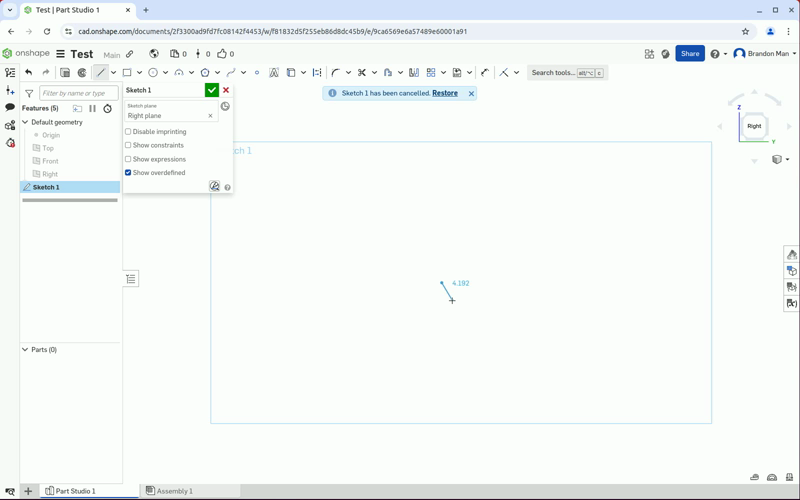
key_up(shift)
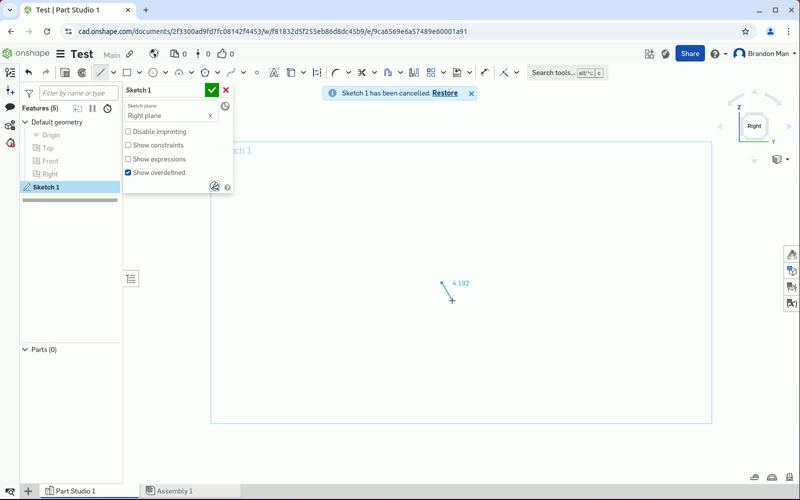
key_down(shift)
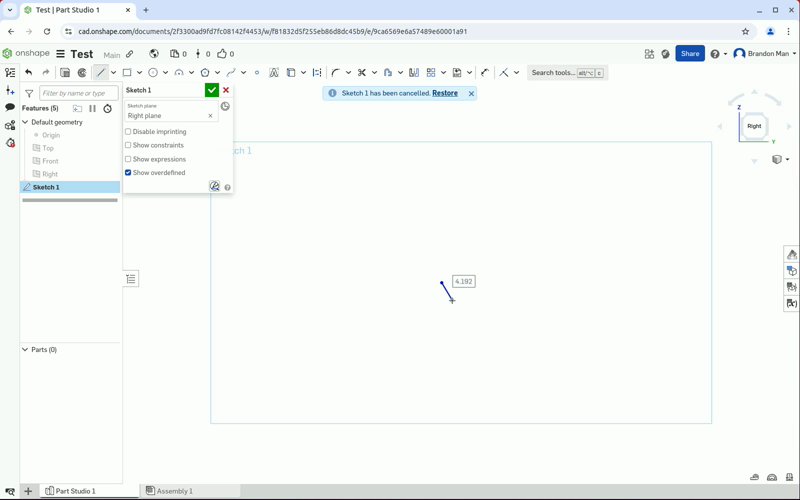
mouse_move(482, 300)
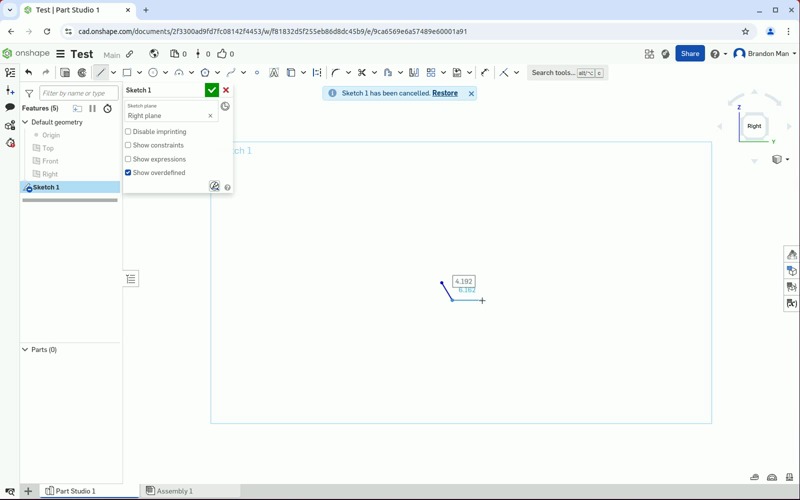
mouse_move(471, 300)
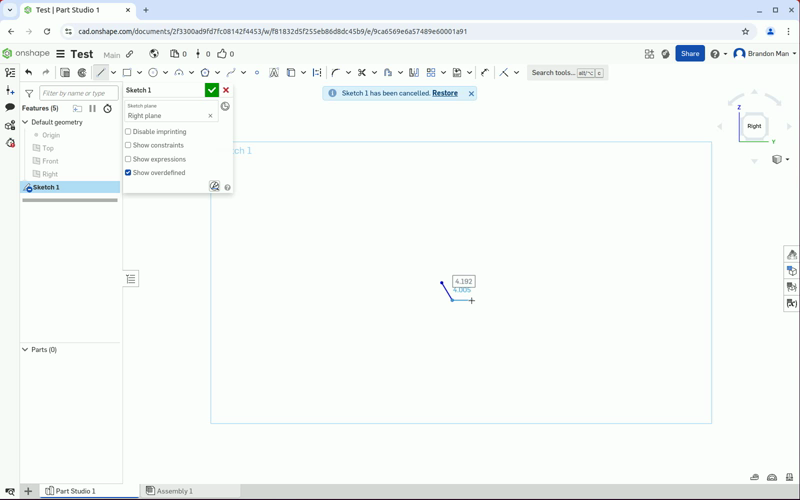
click(471, 300)
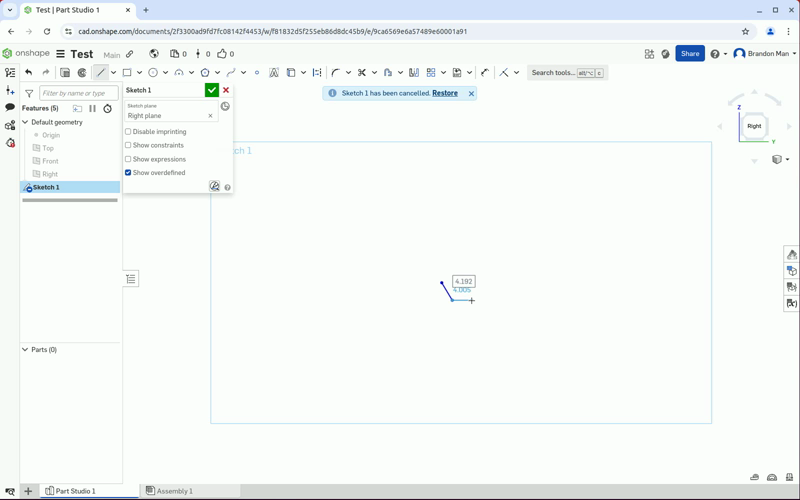
key_up(shift)
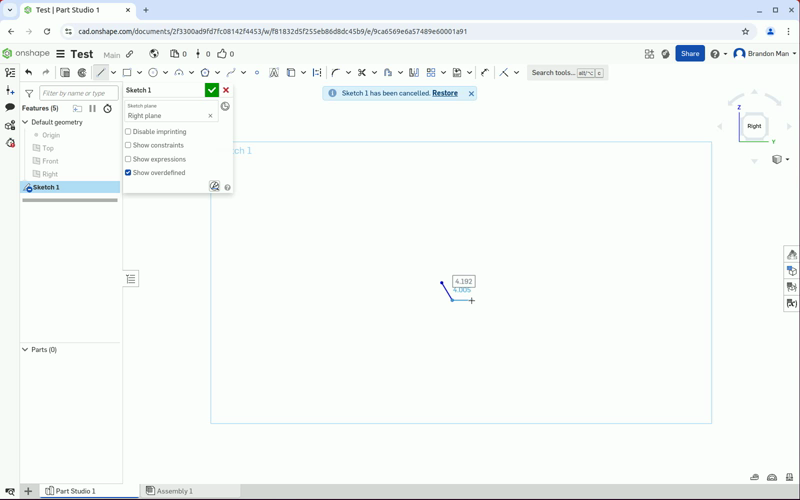
key_down(shift)
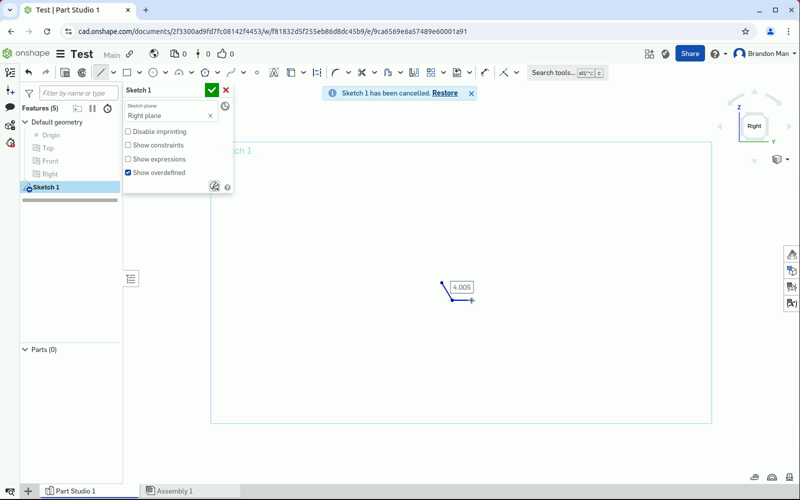
mouse_move(501, 300)
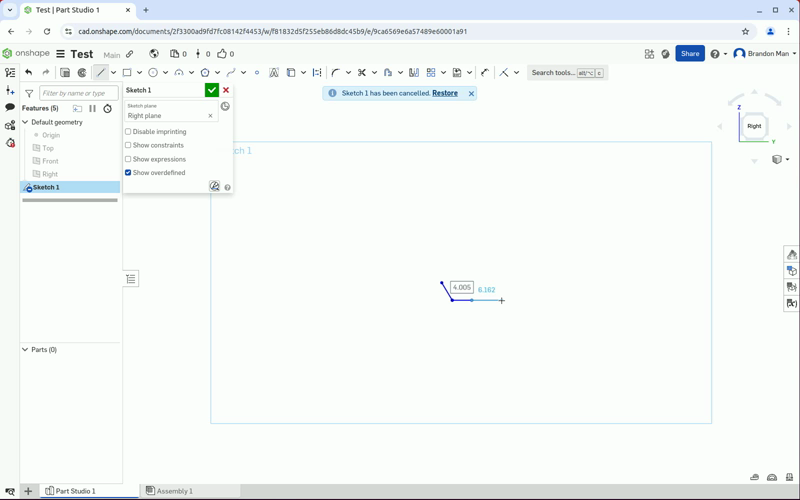
mouse_move(481, 282)
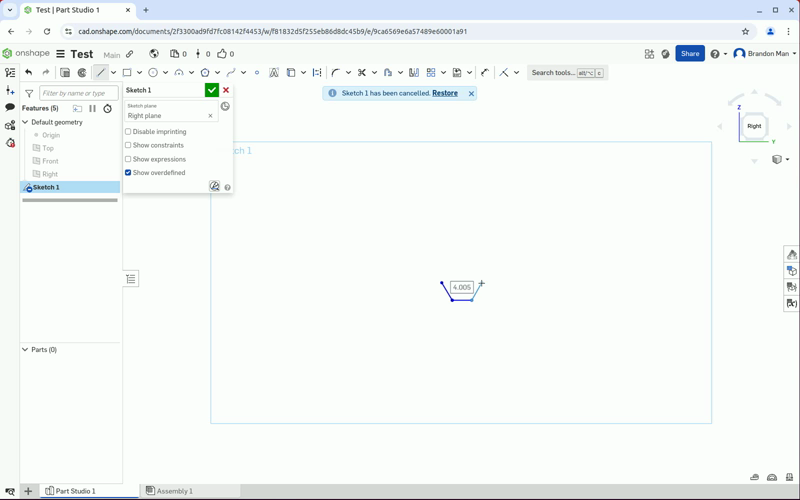
click(481, 282)
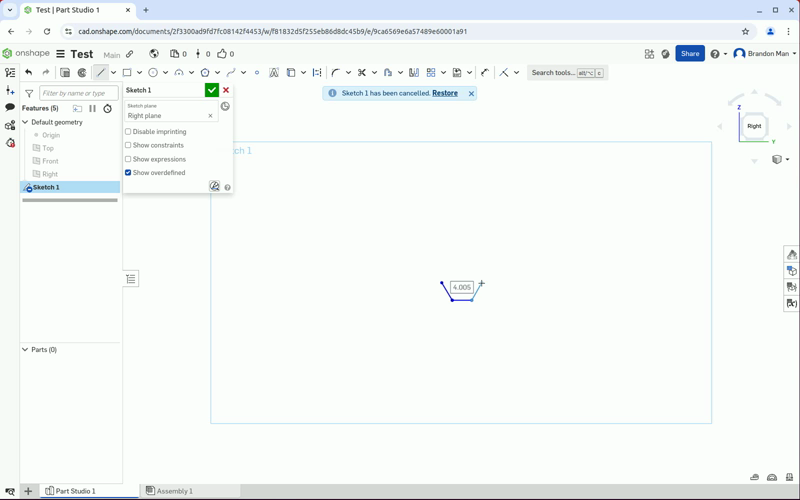
key_up(shift)
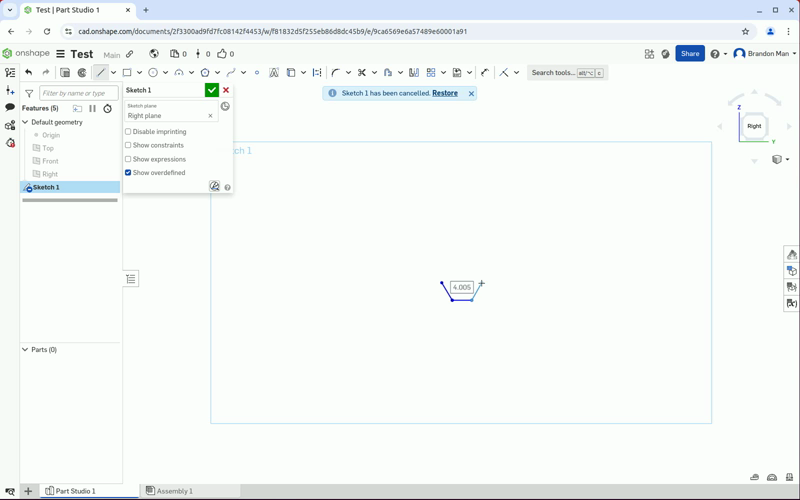
key_down(shift)
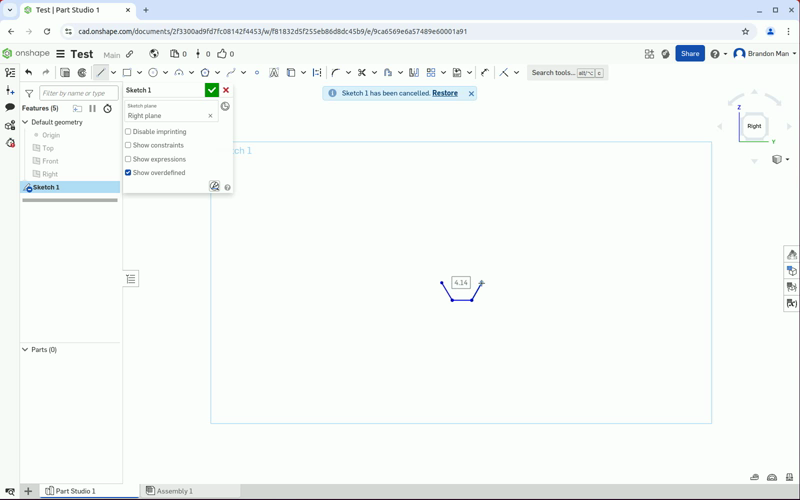
mouse_move(511, 282)
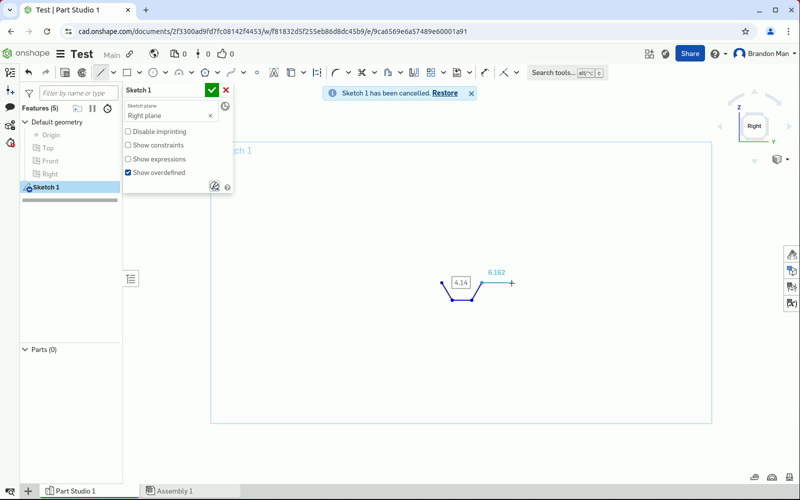
mouse_move(471, 265)
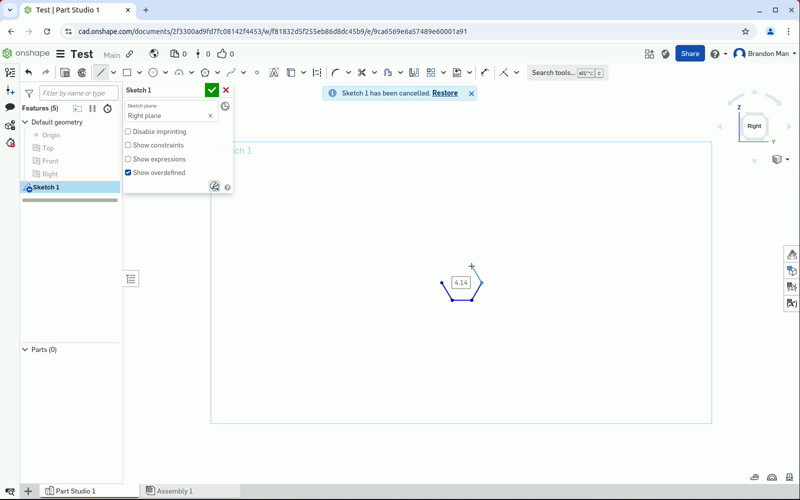
click(471, 265)
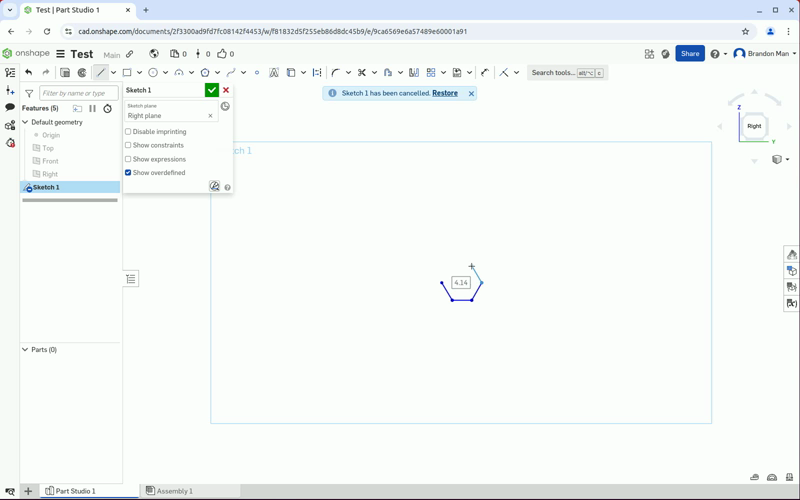
key_up(shift)
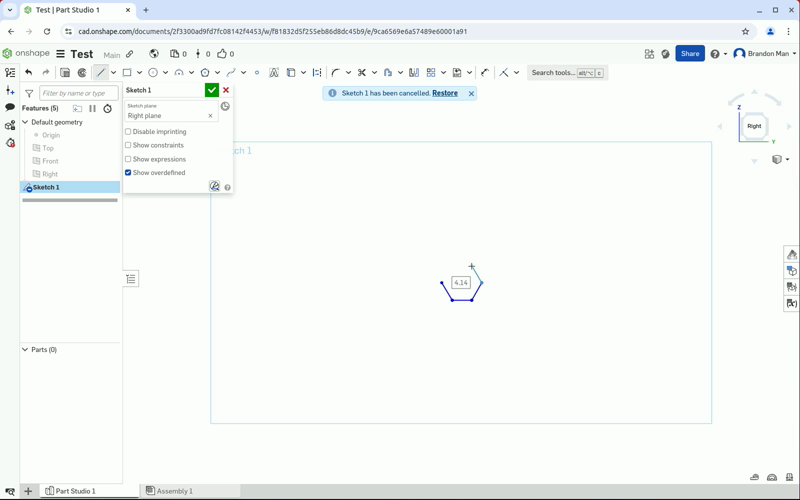
key_down(shift)
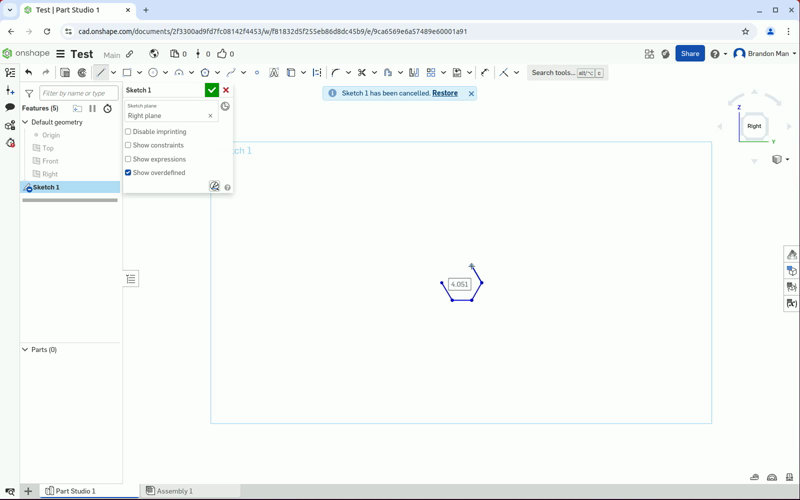
mouse_move(501, 265)
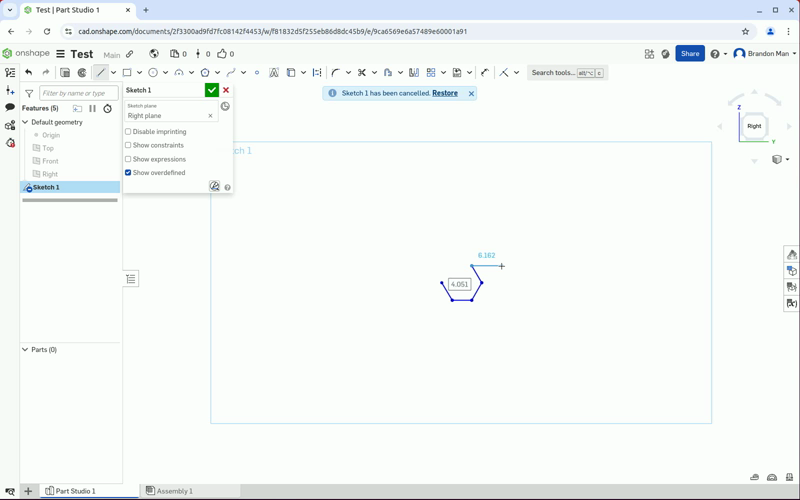
mouse_move(452, 265)
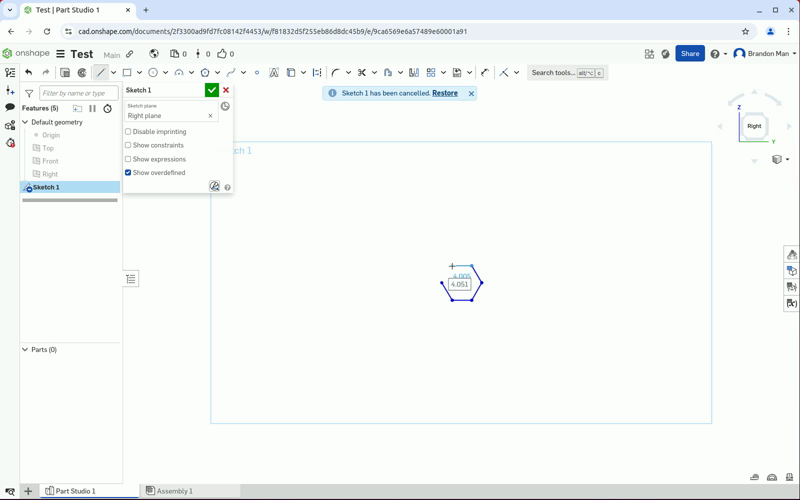
click(452, 265)
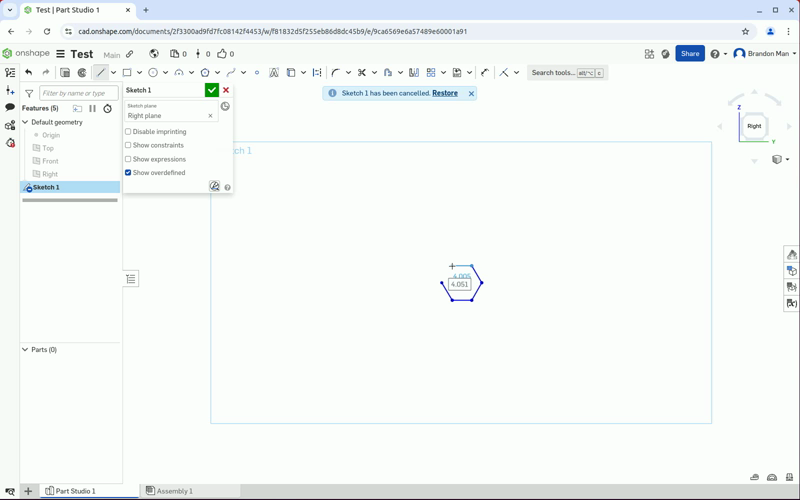
key_up(shift)
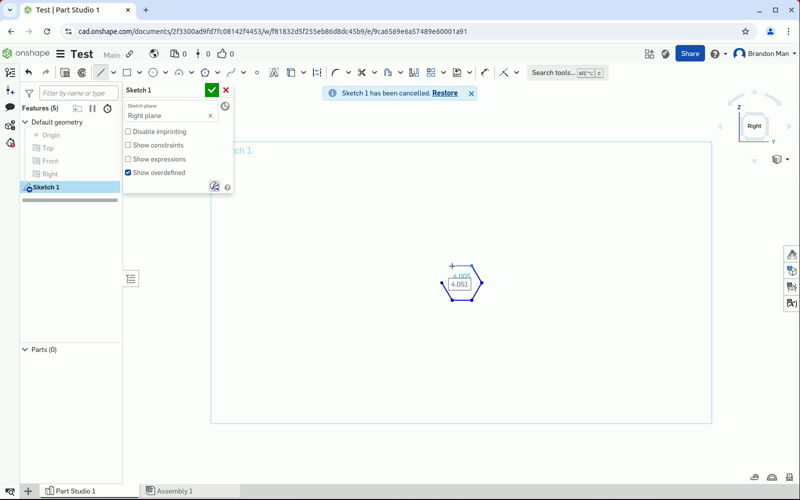
mouse_move(482, 265)
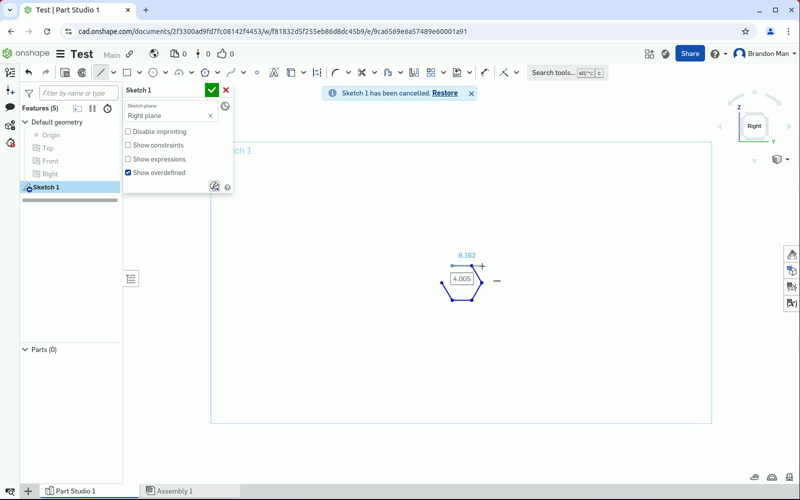
key_down(shift)
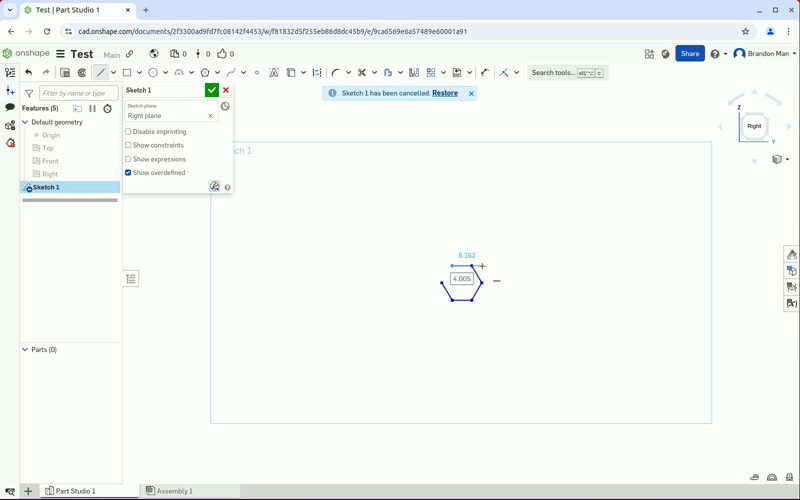
mouse_move(441, 282)
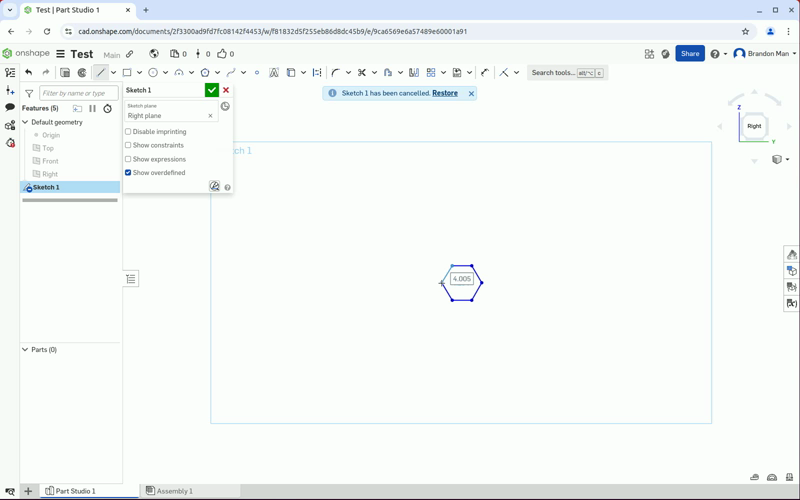
key_up(shift)
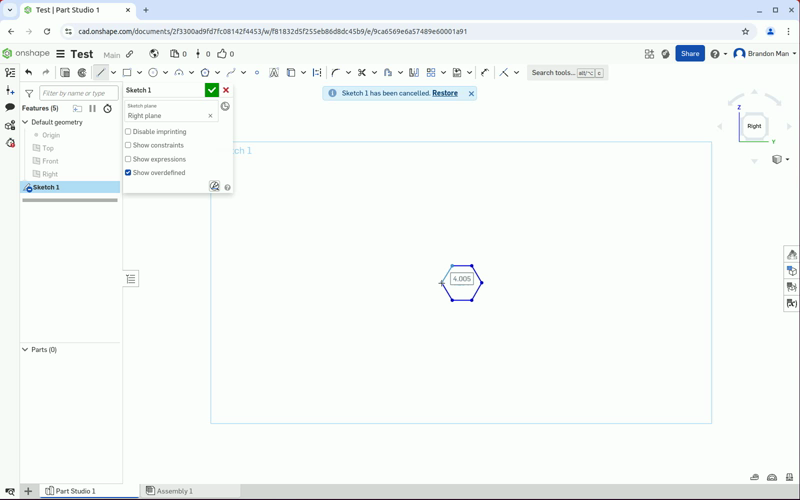
click(441, 282)
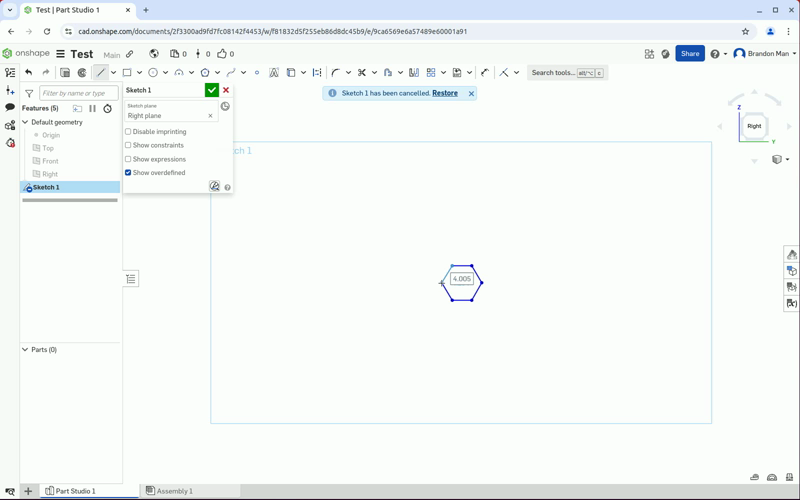
key(esc)
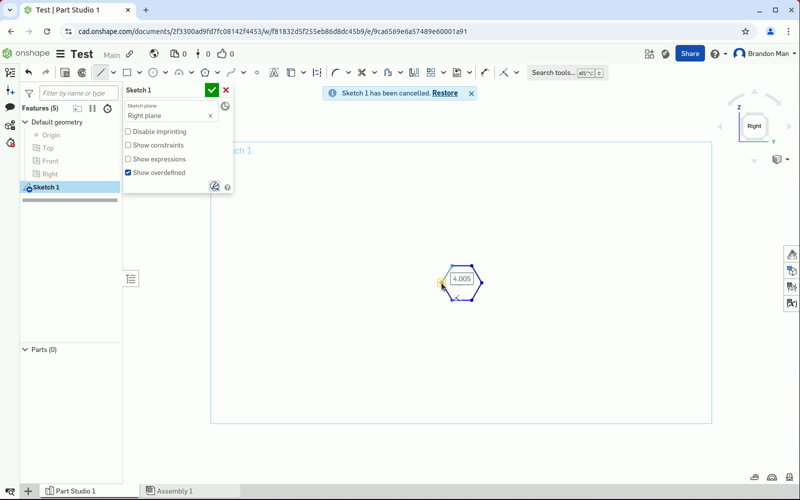
mouse_move(451, 282)
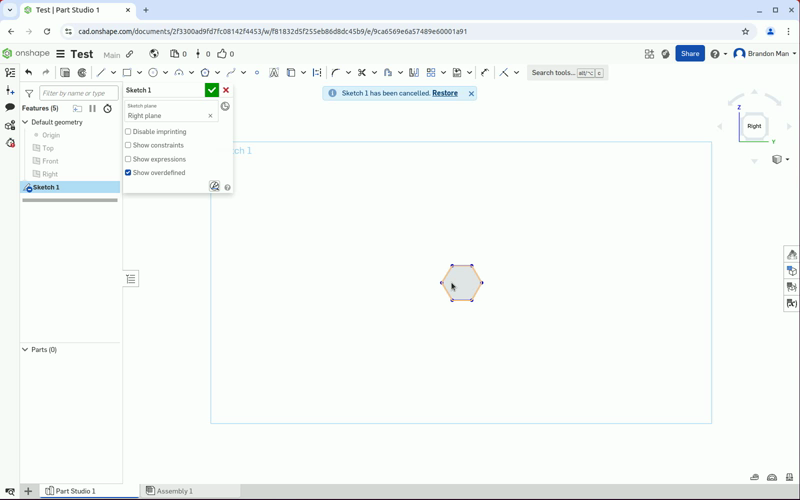
scroll(6)
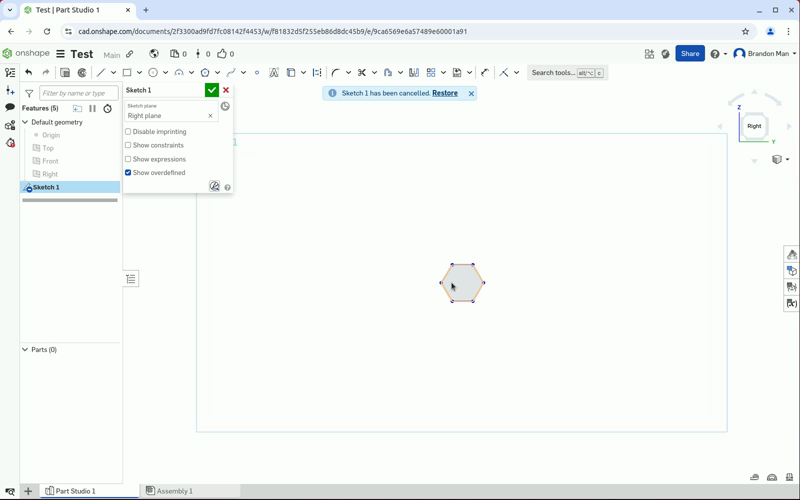
scroll(6)
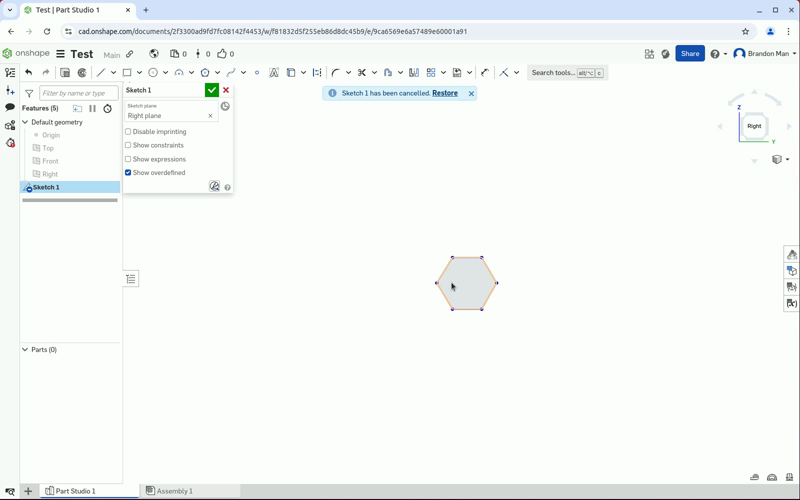
scroll(6)
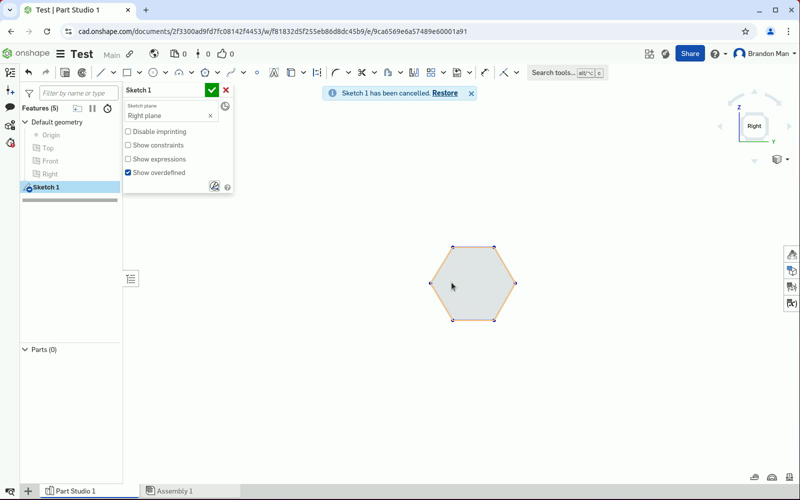
scroll(6)
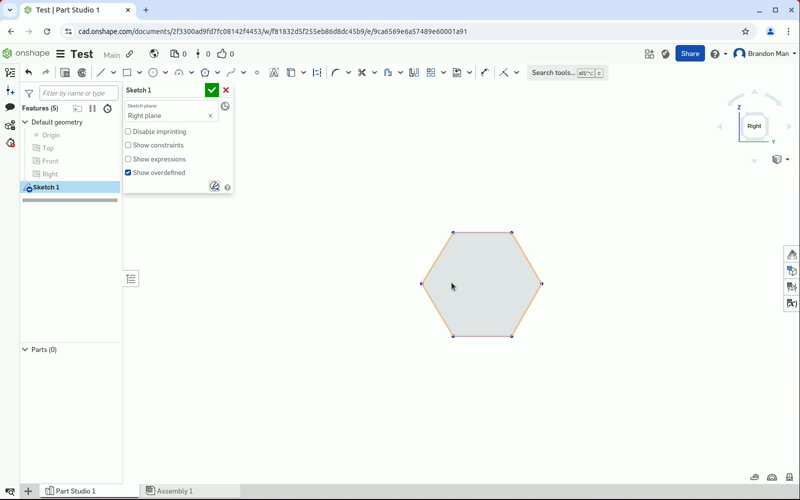
scroll(6)
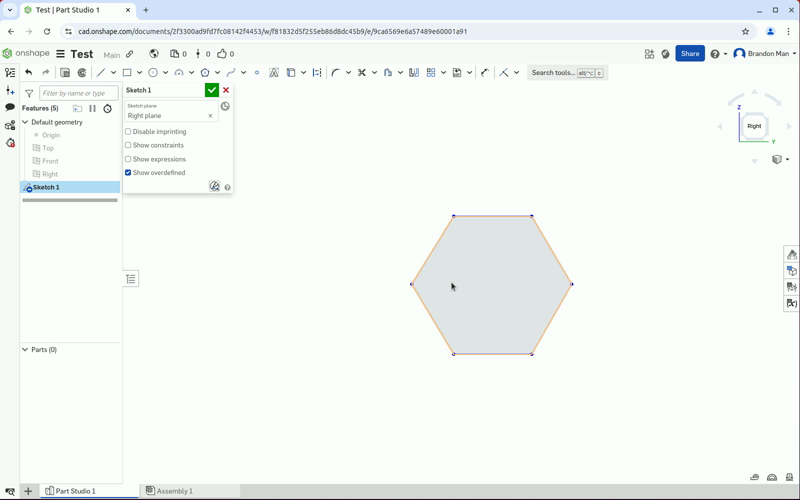
scroll(6)
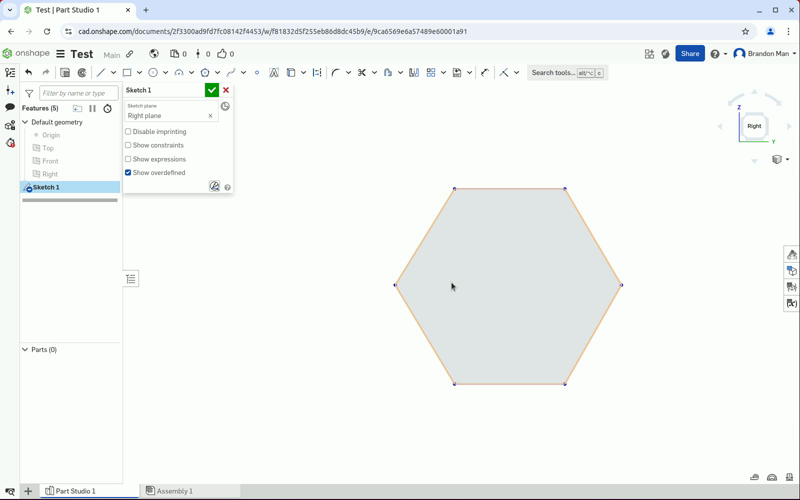
scroll(6)
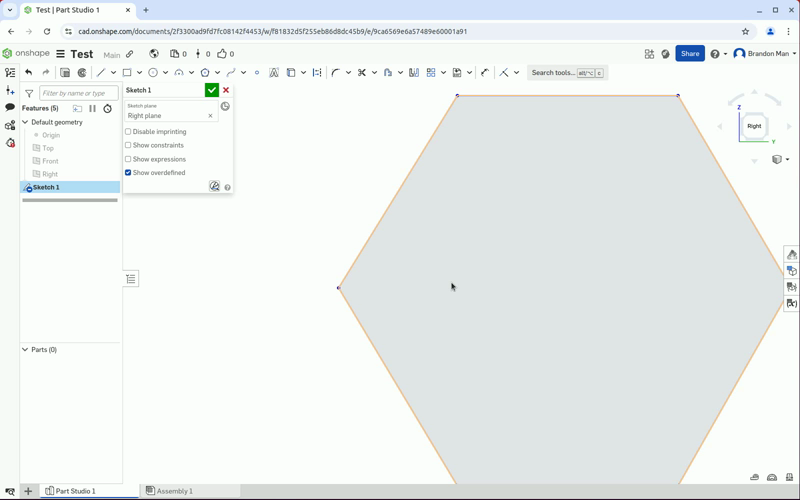
click(451, 282)
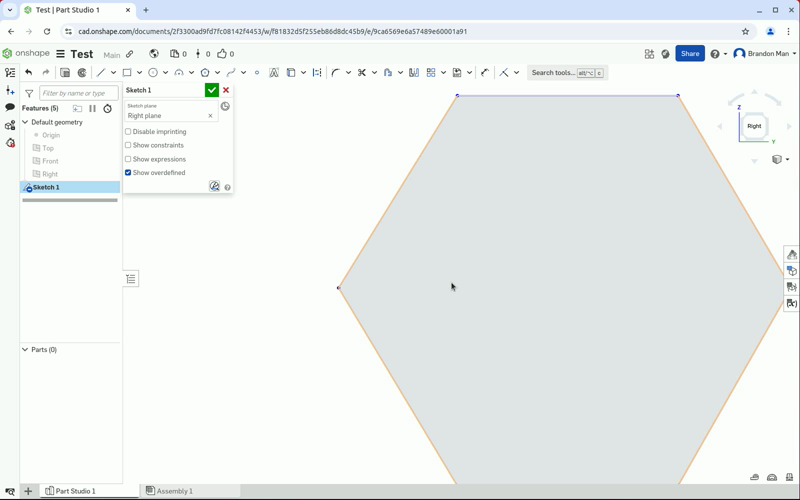
scroll(-6)
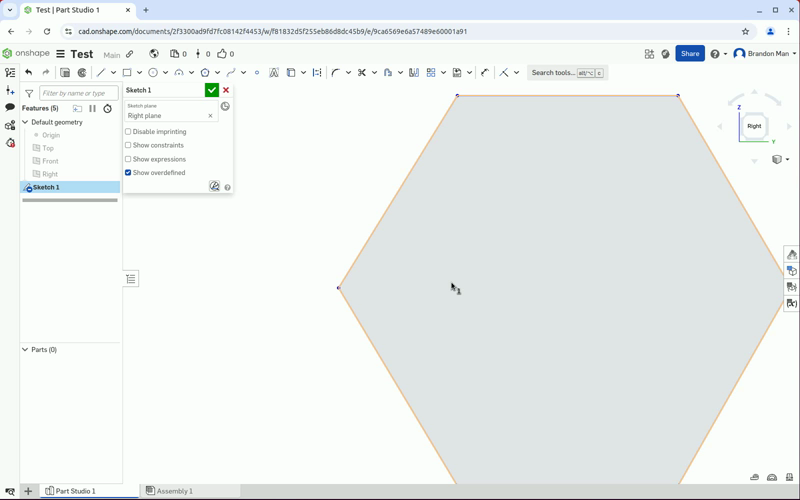
scroll(-6)
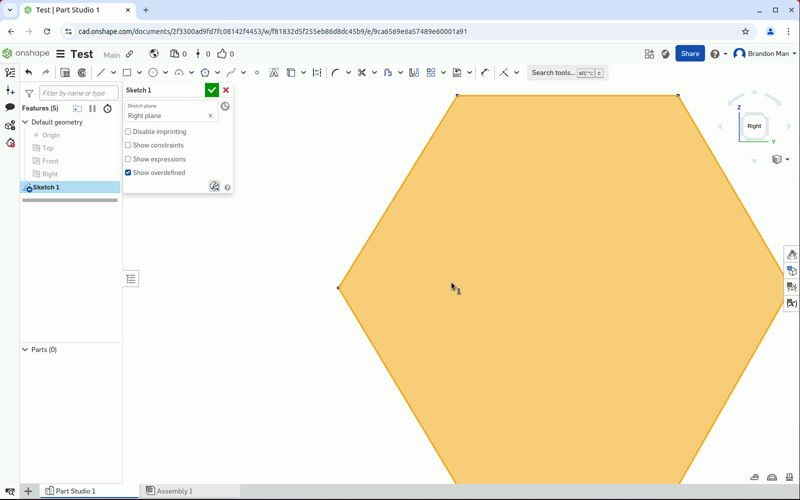
scroll(-6)
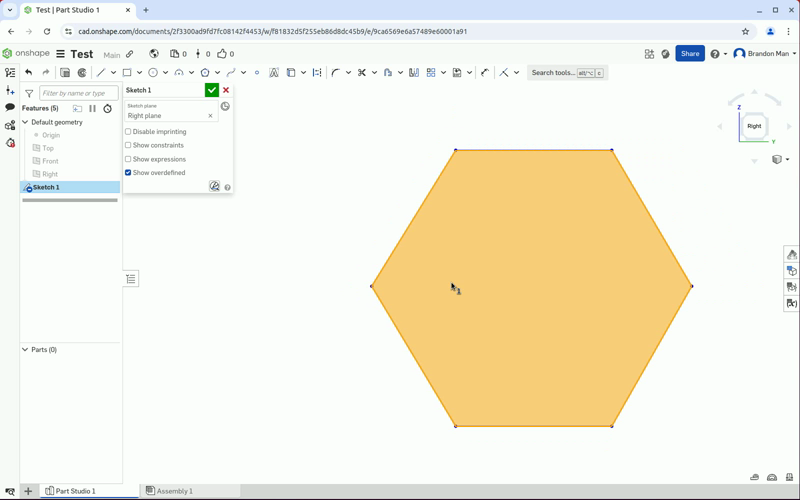
scroll(-6)
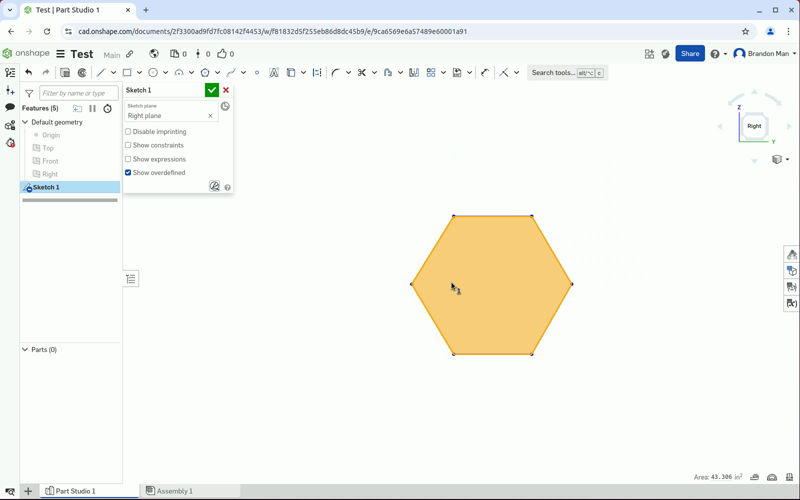
scroll(-6)
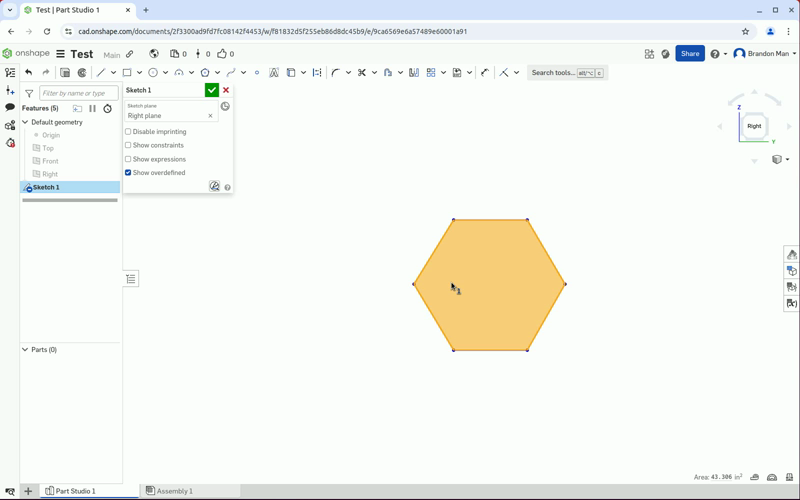
scroll(-6)
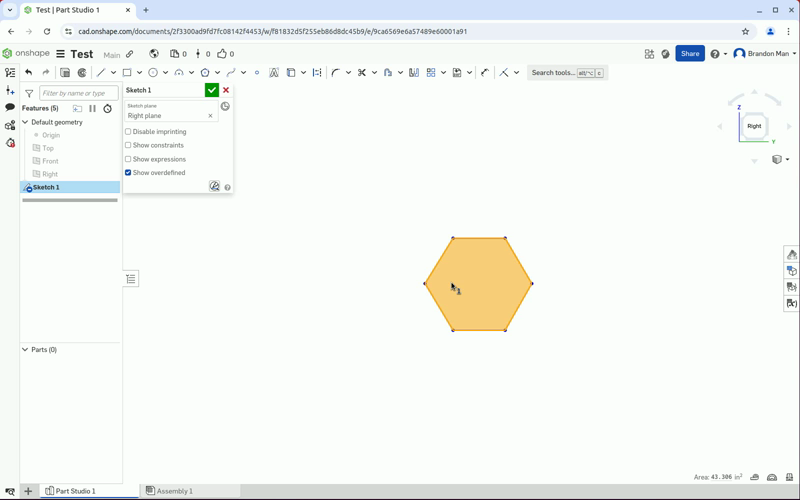
scroll(-6)
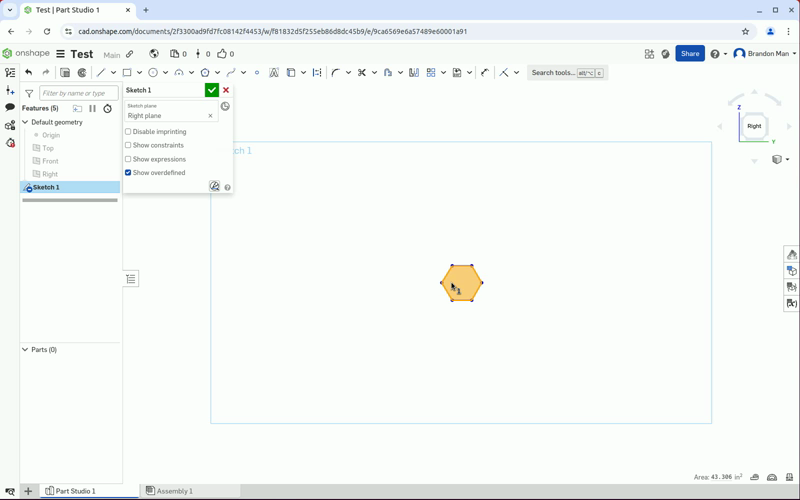
mouse_move(73, 352)
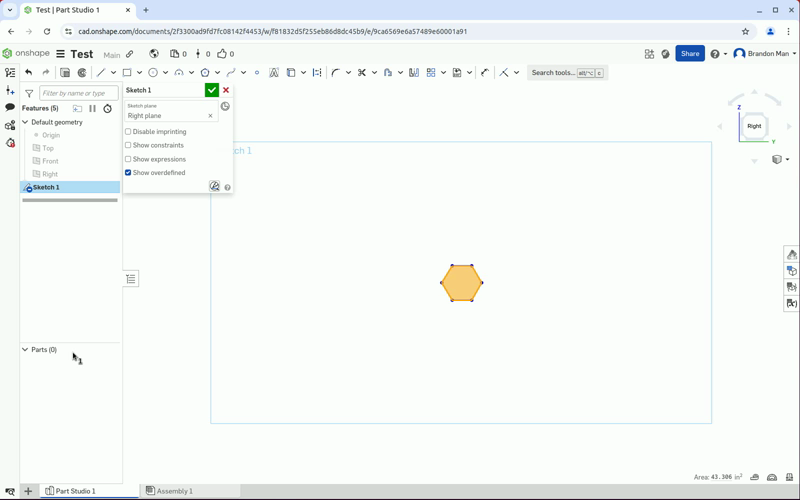
key(shift+y)
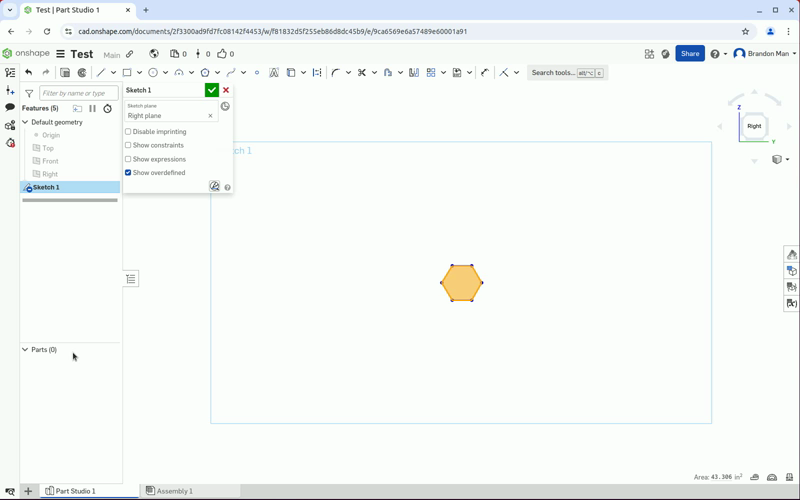
key(shift+e)
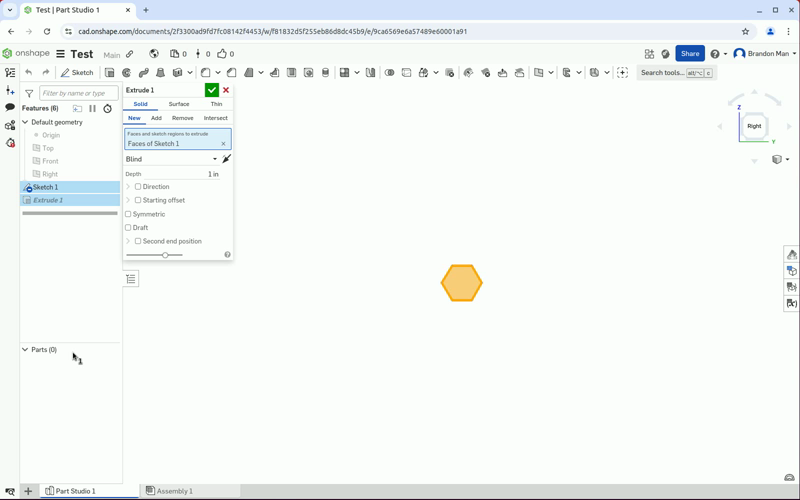
mouse_move(143, 106)
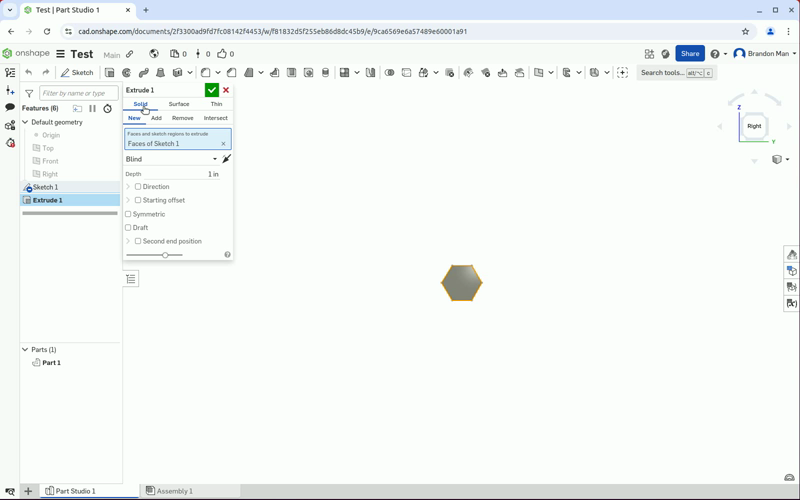
click(143, 106)
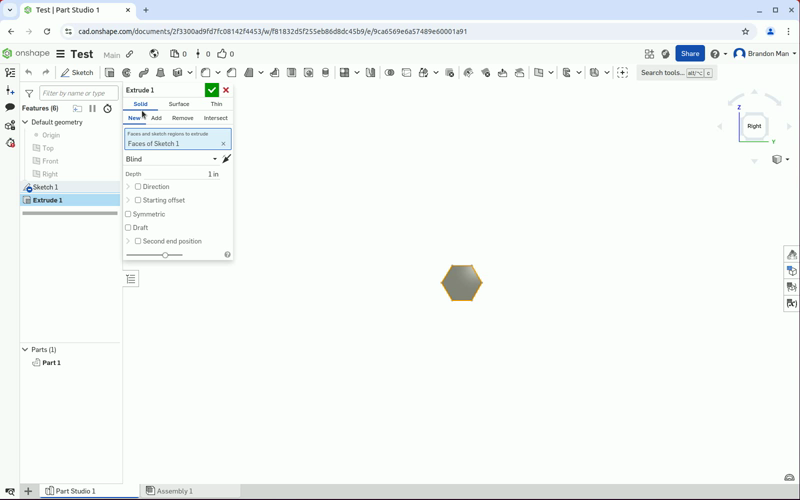
mouse_move(137, 120)
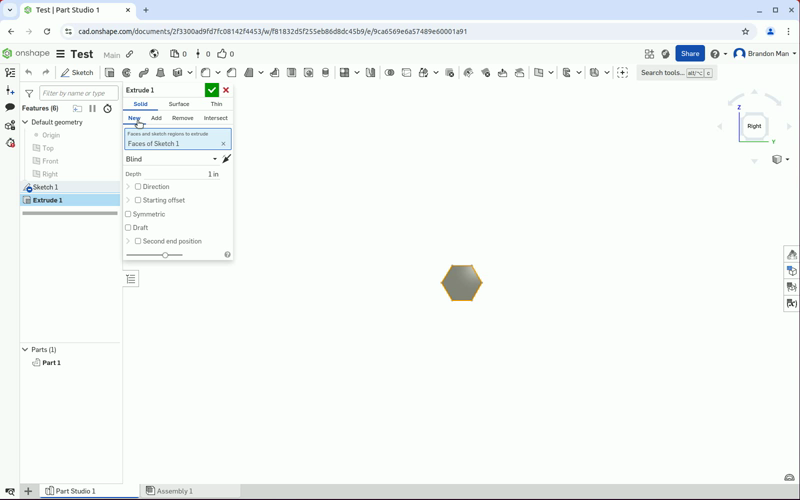
click(137, 120)
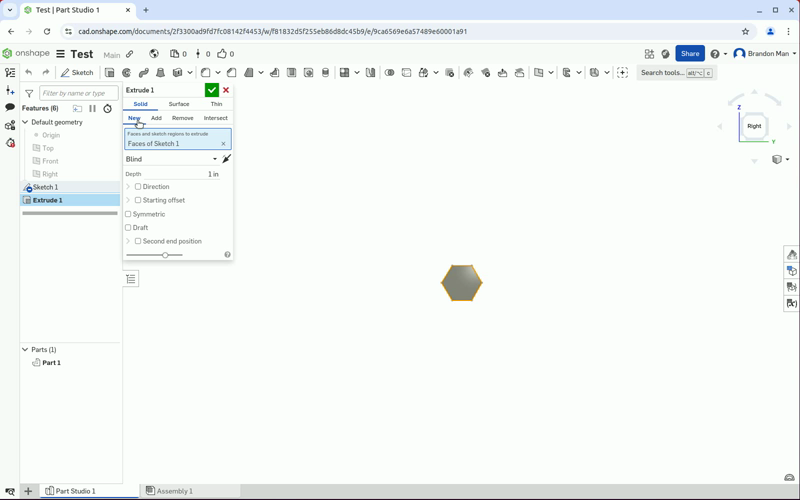
key(tab, 4)
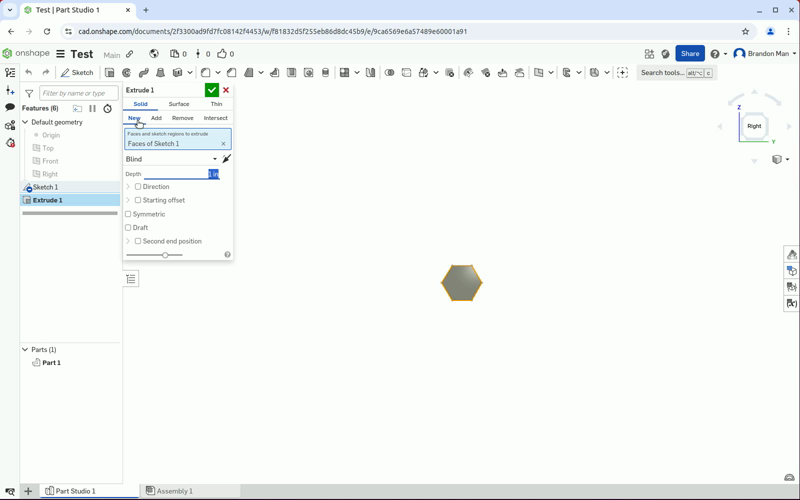
text(7.462)
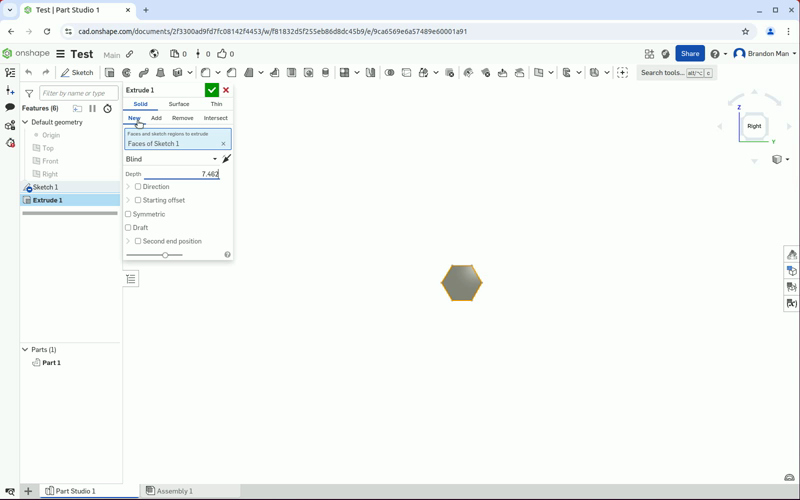
key(enter)
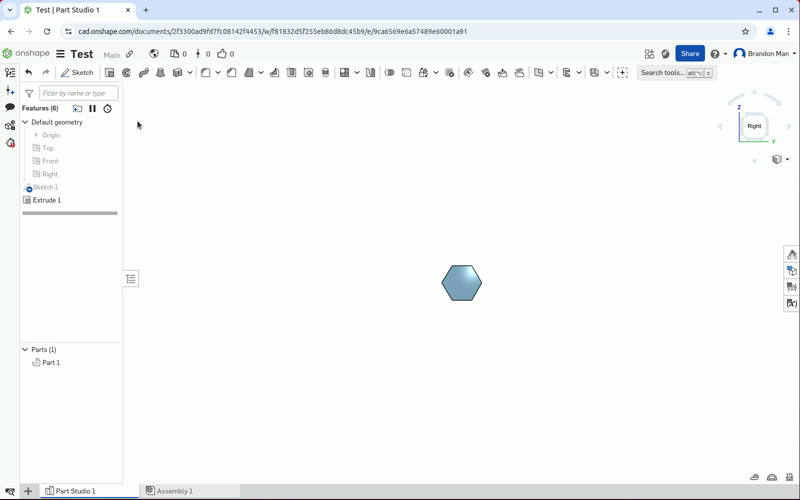
key(shift+h)
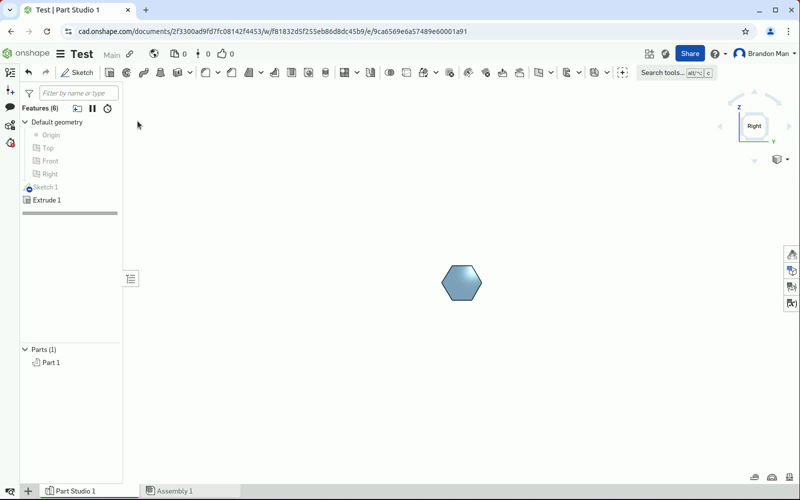
key(shift+h)
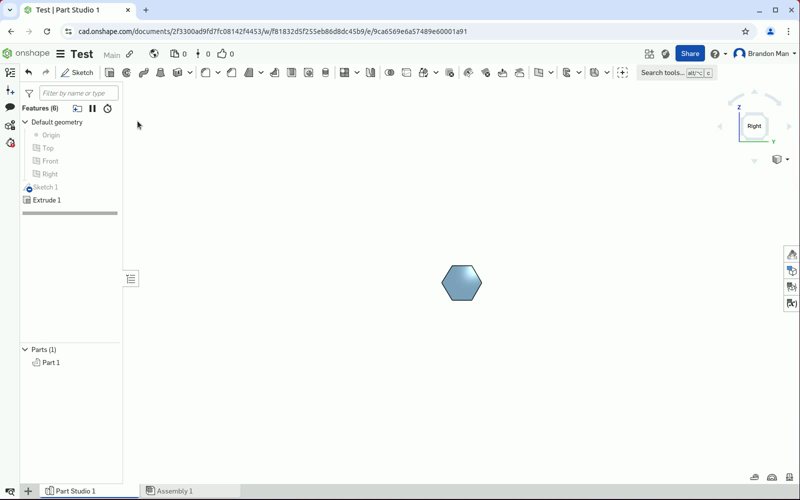
mouse_move(73, 189)
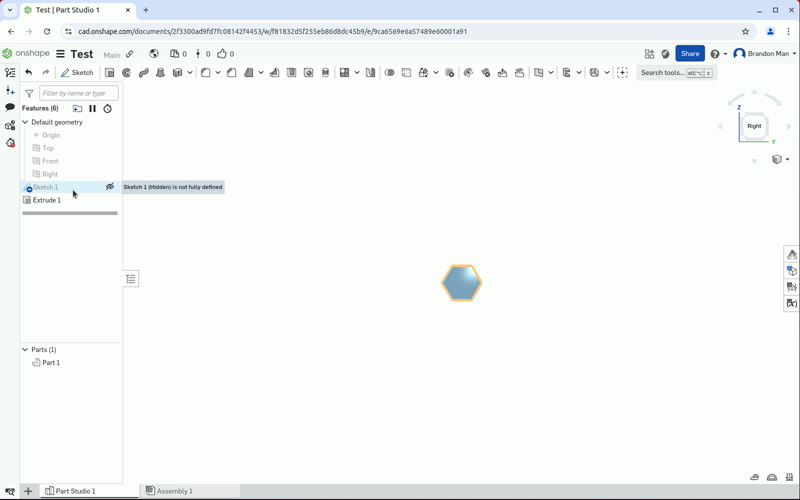
click(73, 189)
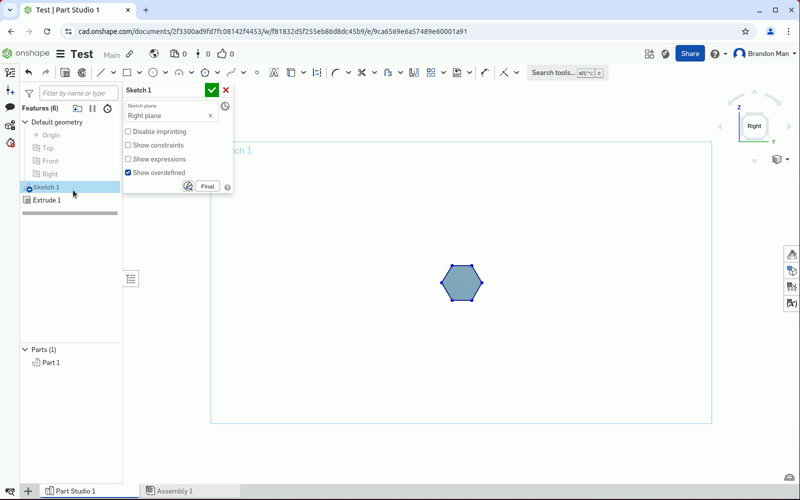
mouse_move(229, 92)
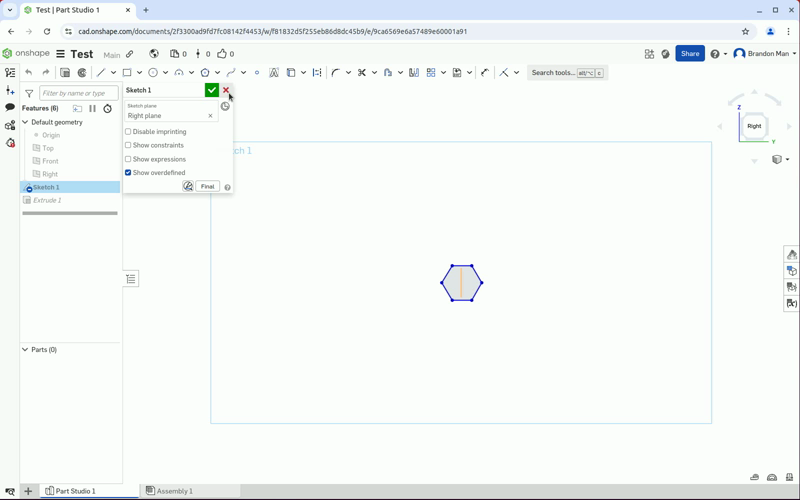
click(229, 92)
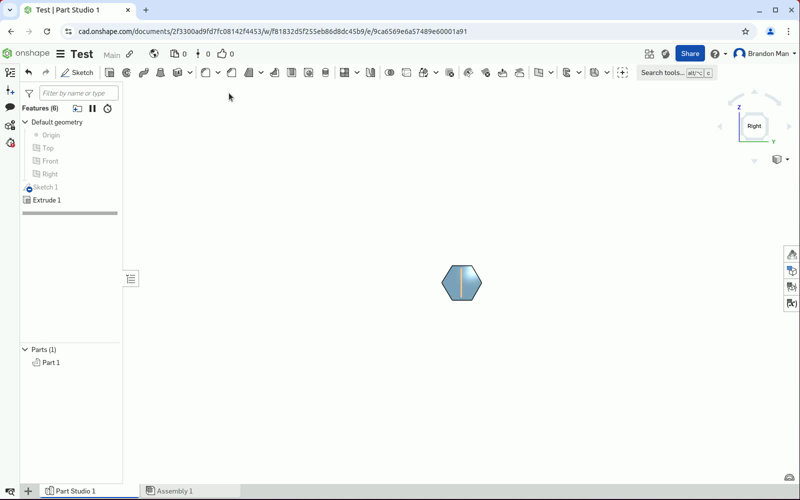
mouse_move(541, 75)
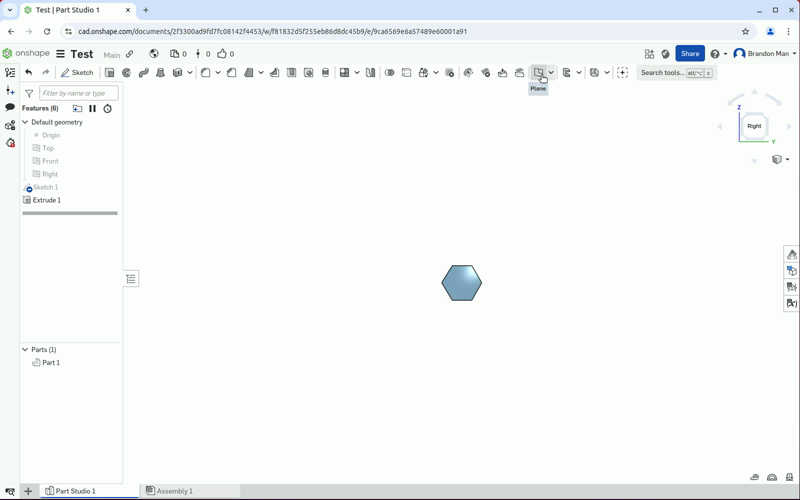
click(541, 75)
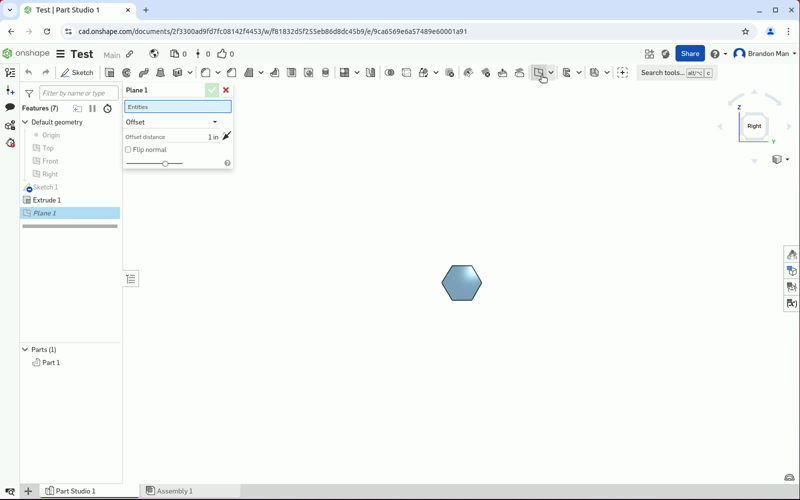
mouse_move(73, 176)
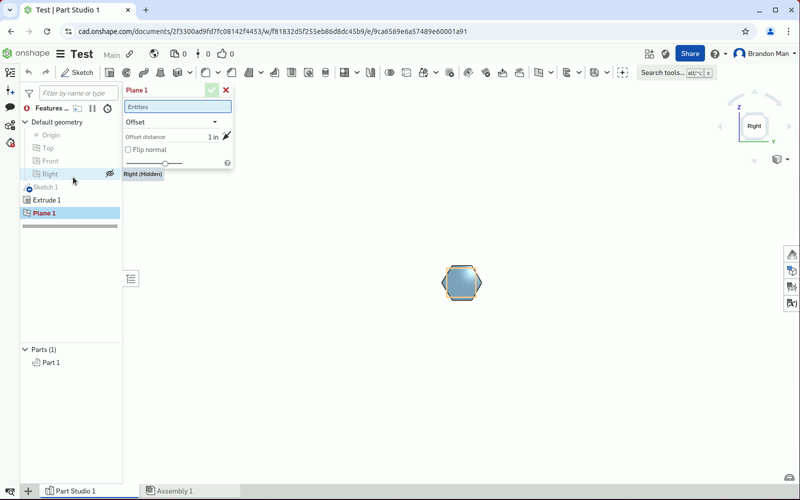
click(73, 176)
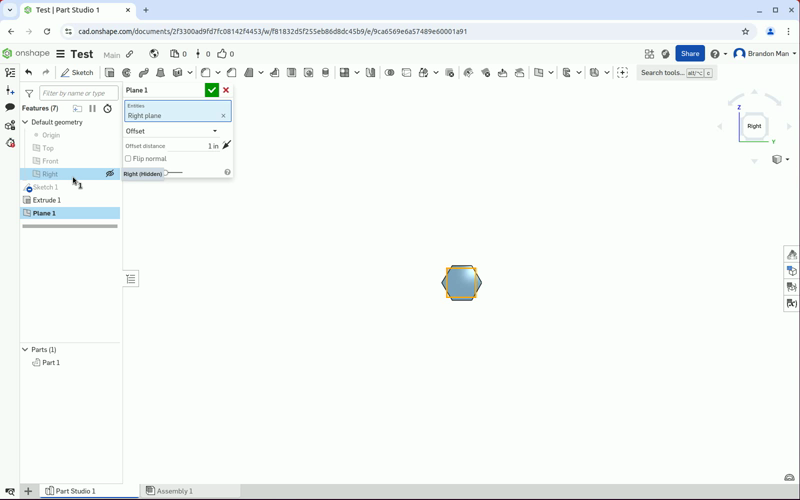
key(tab, 2)
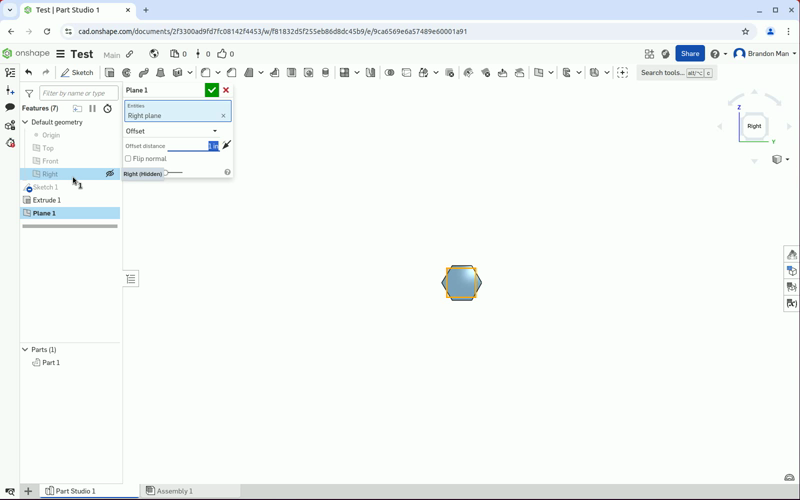
text(7.456)
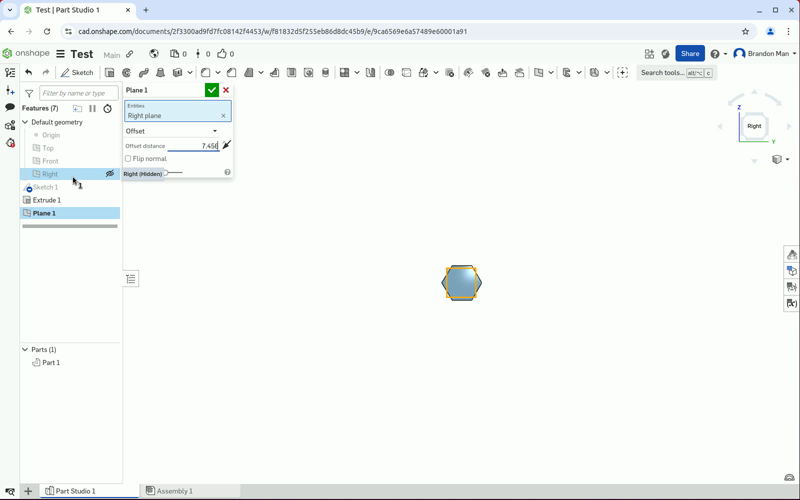
key(enter, 2)
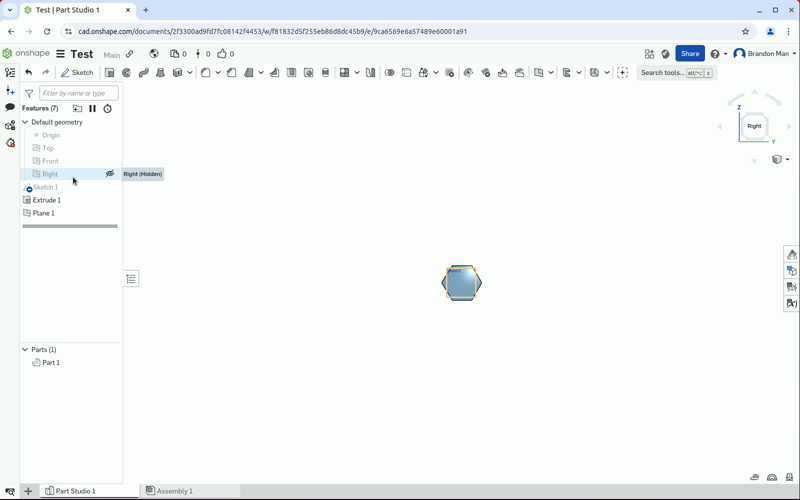
key(shift+s)
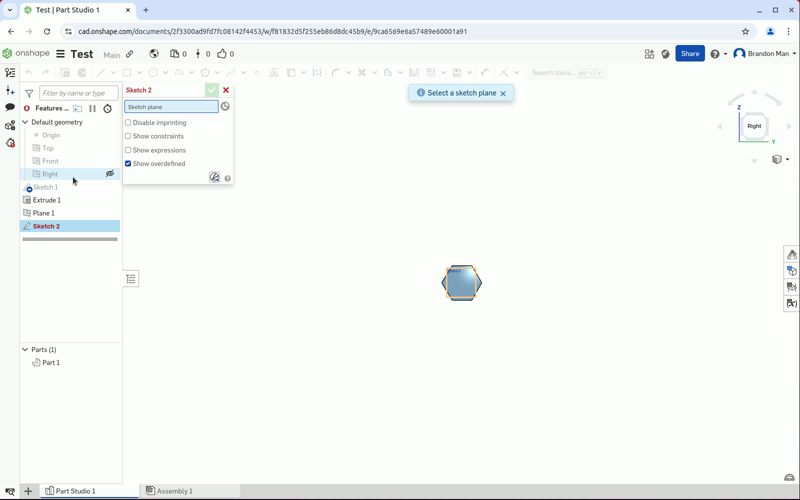
mouse_move(73, 215)
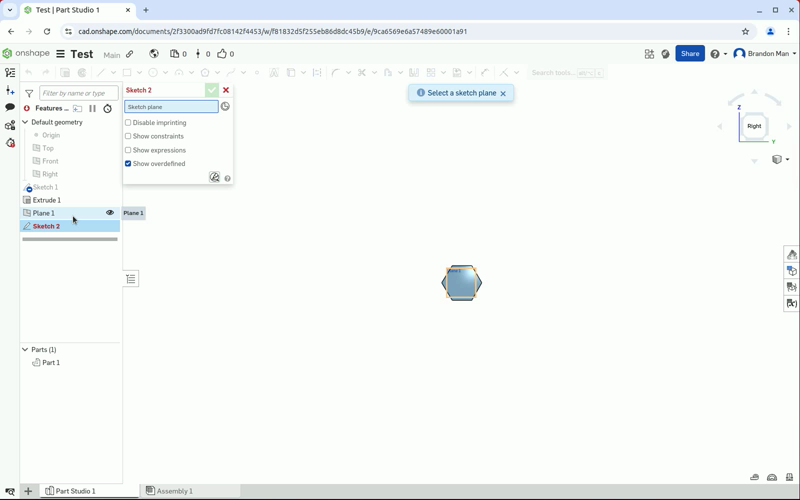
click(73, 215)
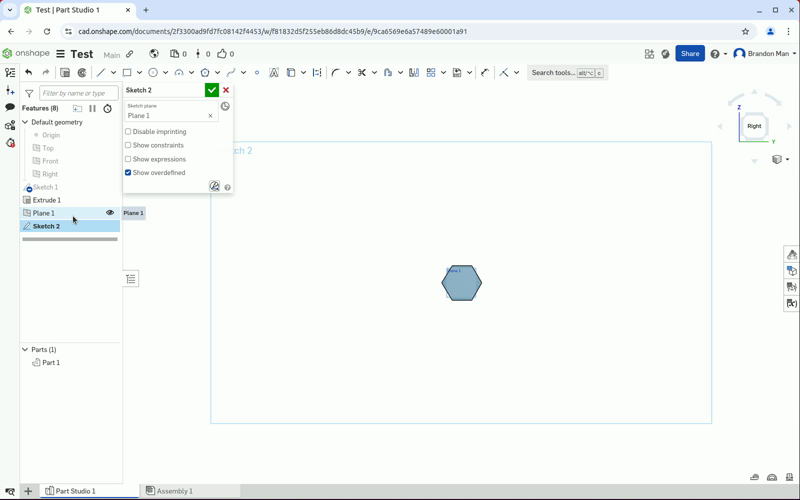
mouse_move(73, 352)
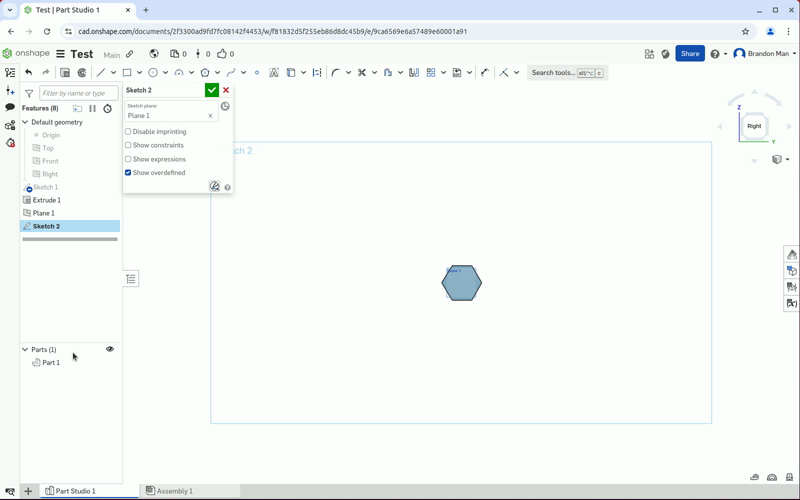
key(y)
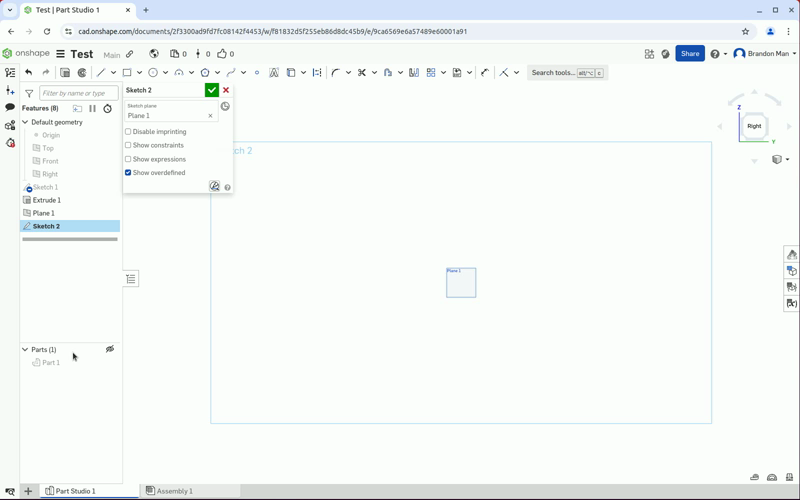
key(c)
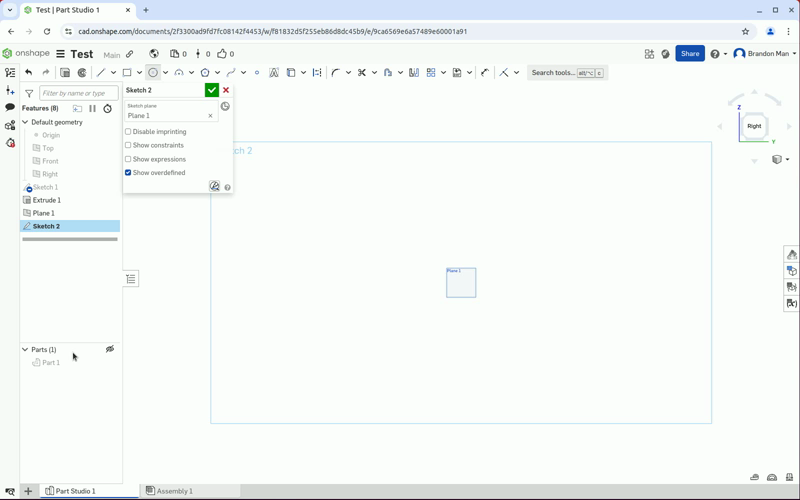
key_down(shift)
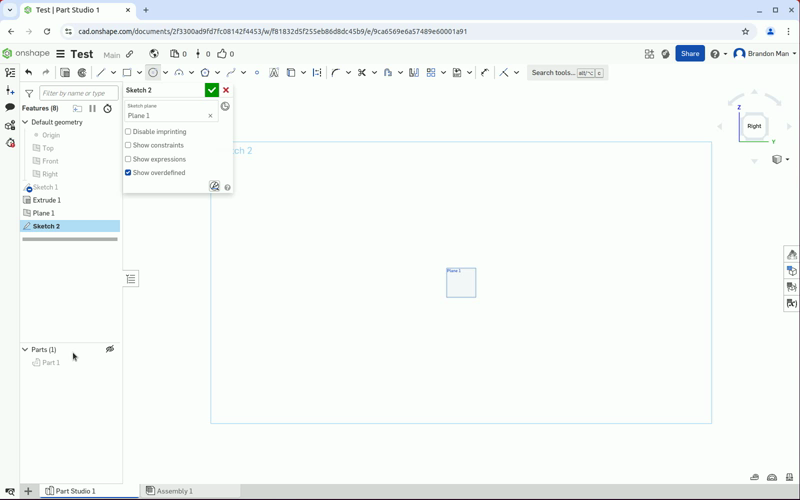
mouse_move(461, 282)
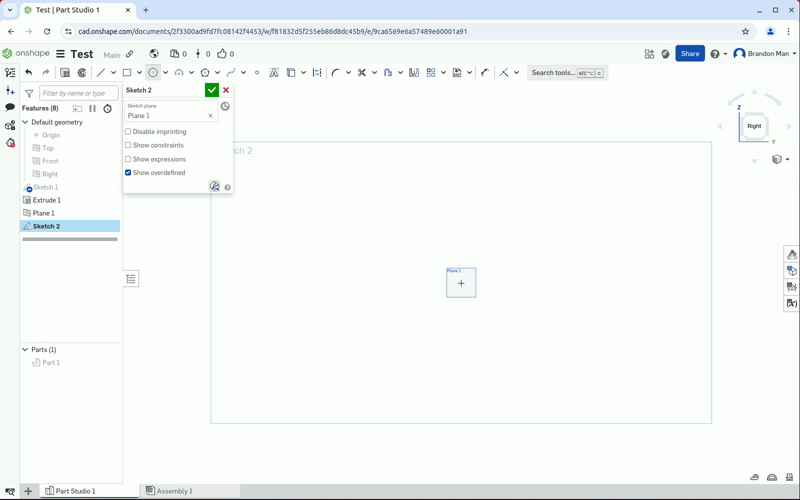
click(461, 282)
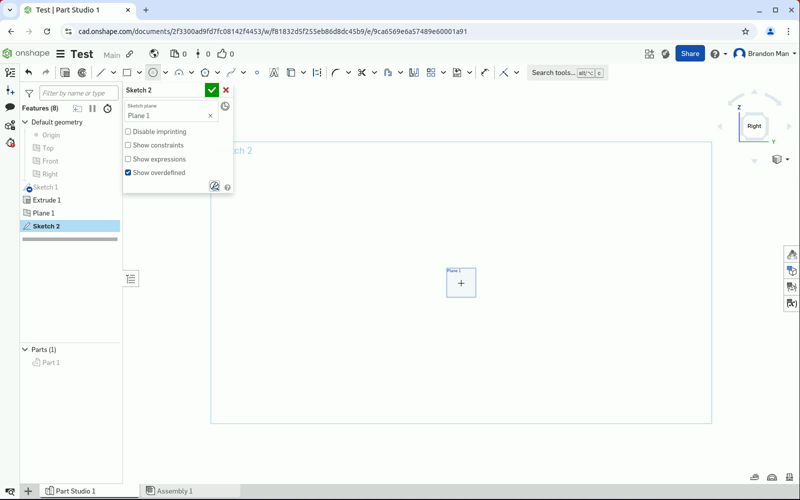
key_up(shift)
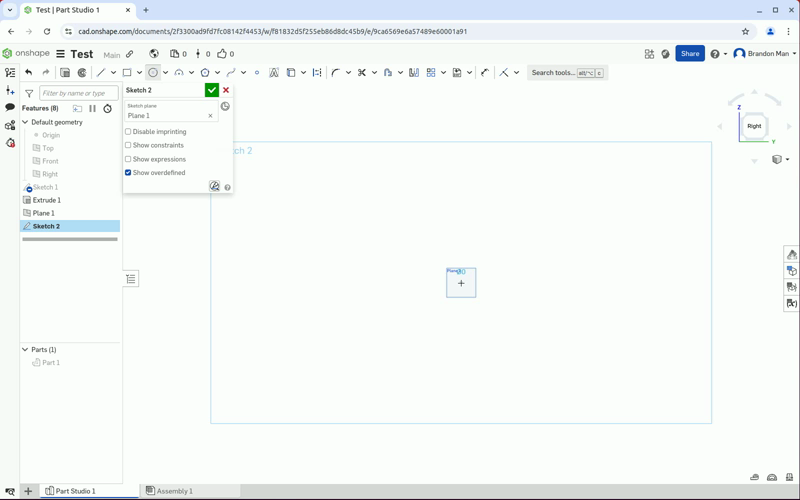
mouse_move(478, 282)
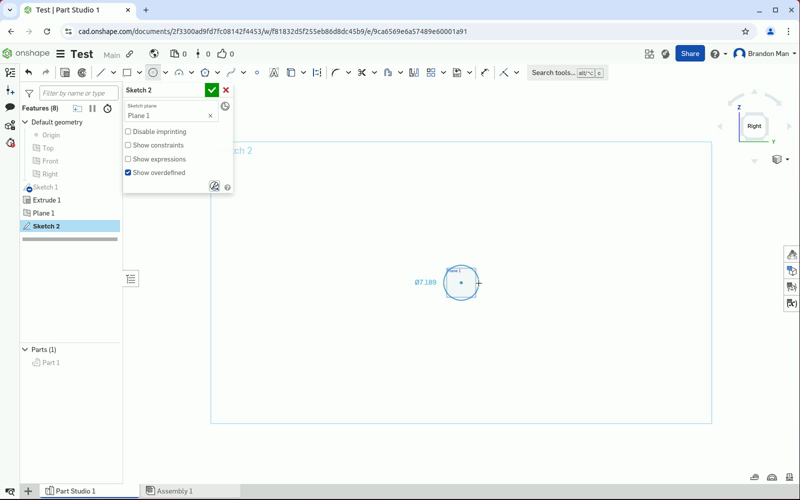
click(478, 282)
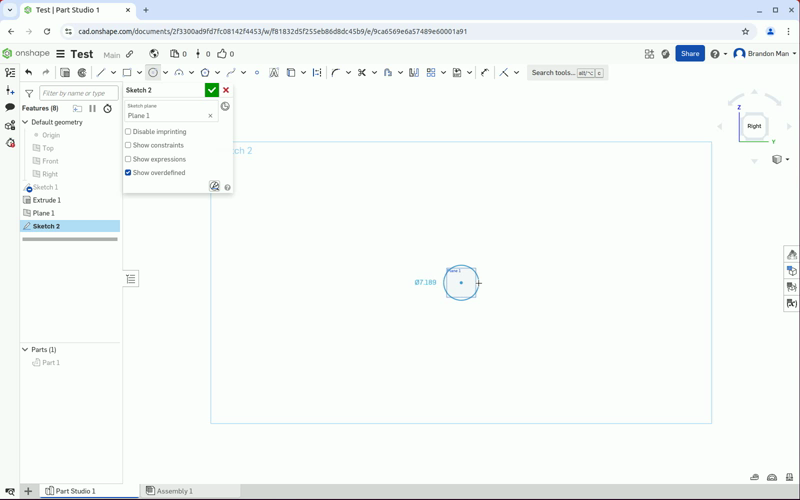
key(esc)
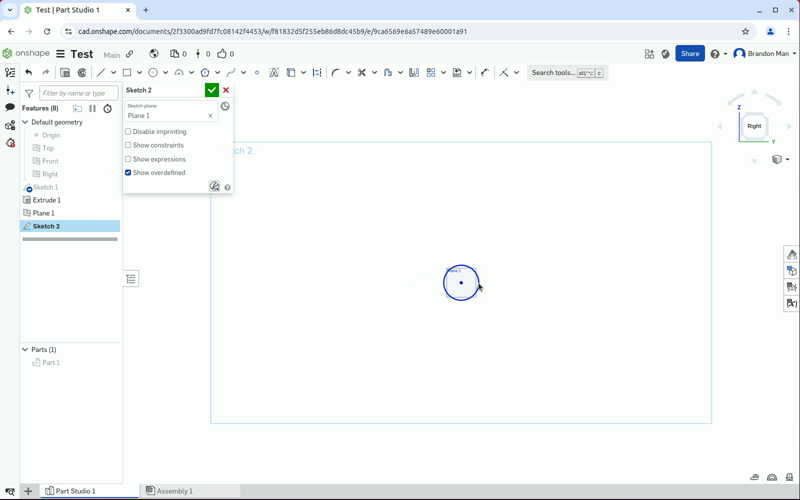
mouse_move(447, 279)
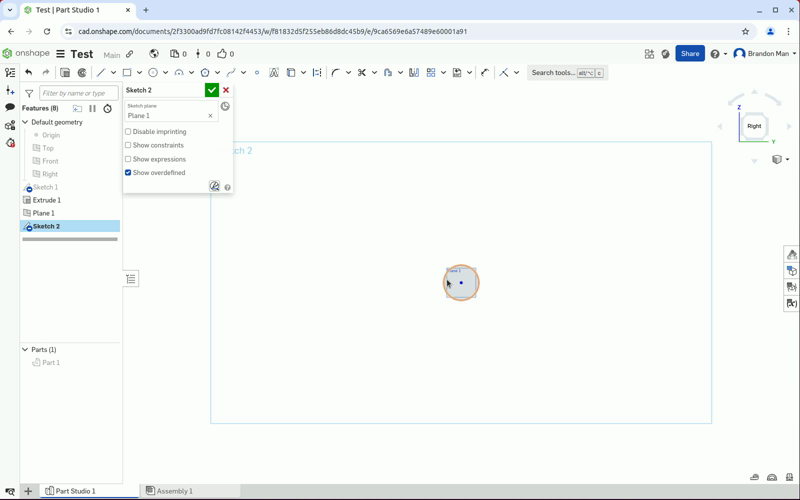
scroll(6)
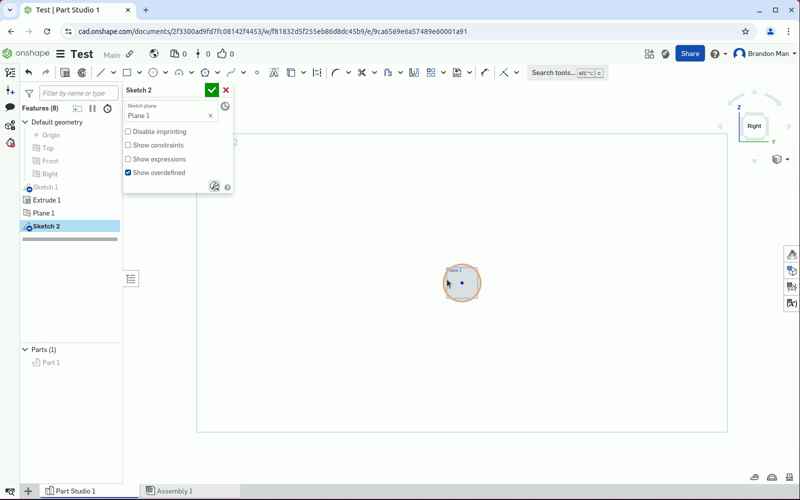
scroll(6)
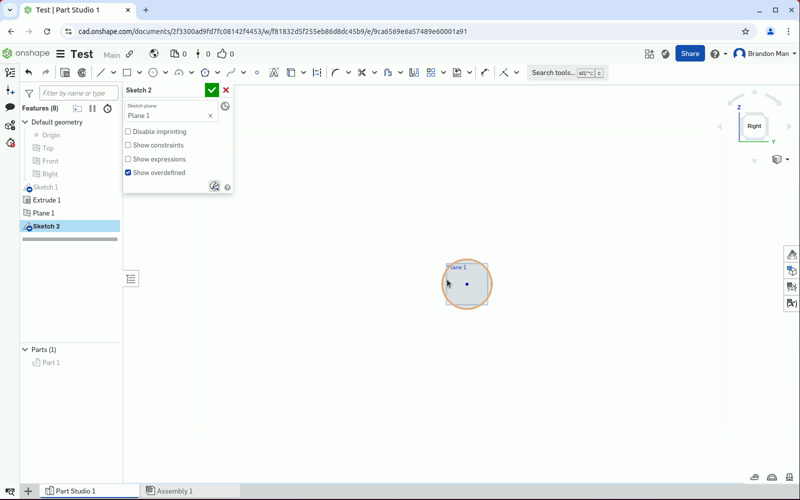
scroll(6)
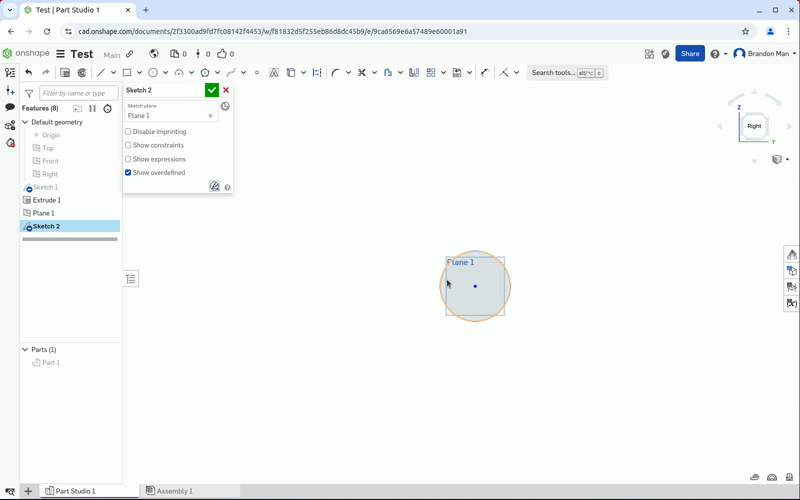
scroll(6)
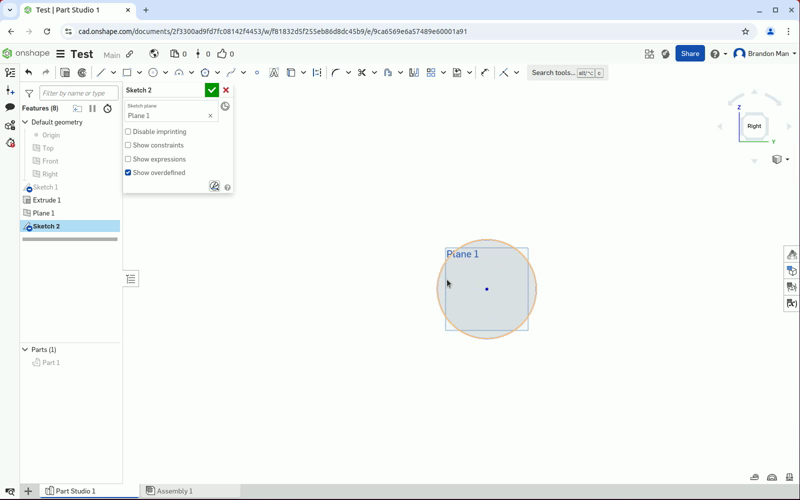
scroll(6)
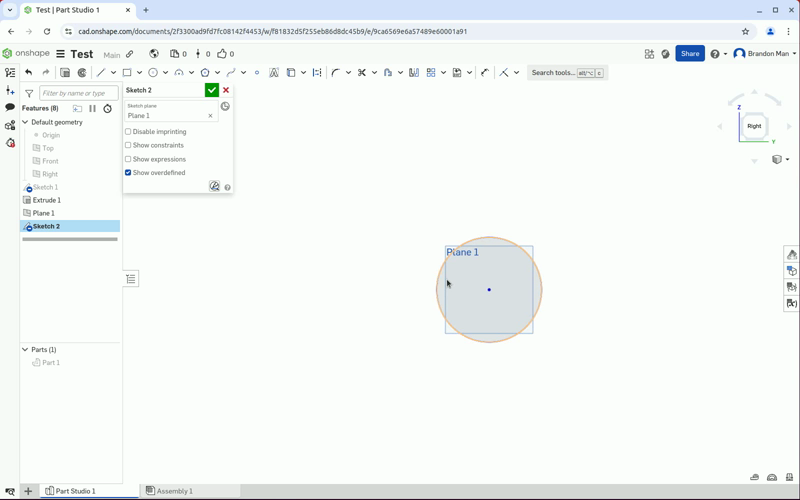
scroll(6)
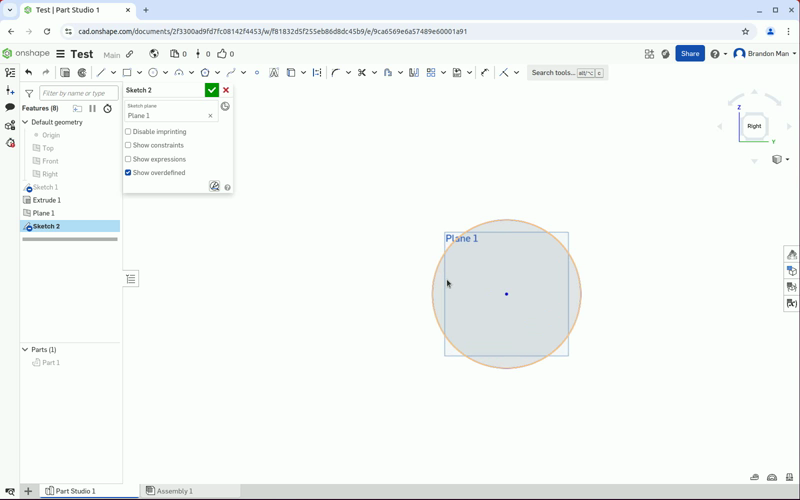
scroll(6)
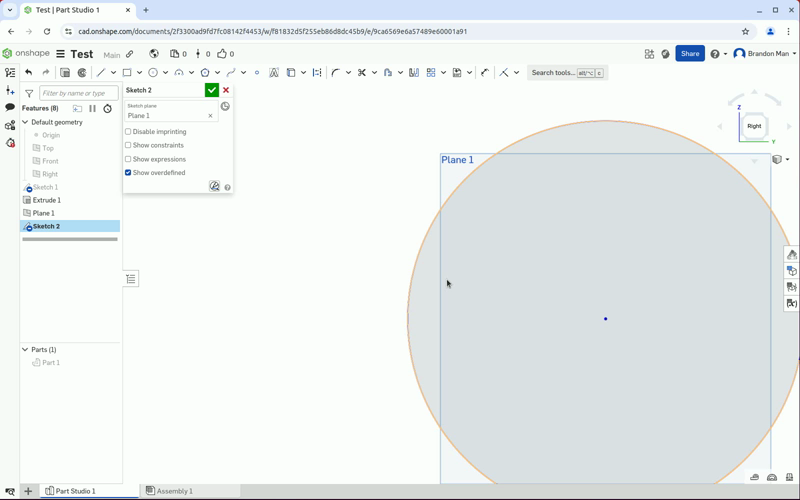
click(447, 279)
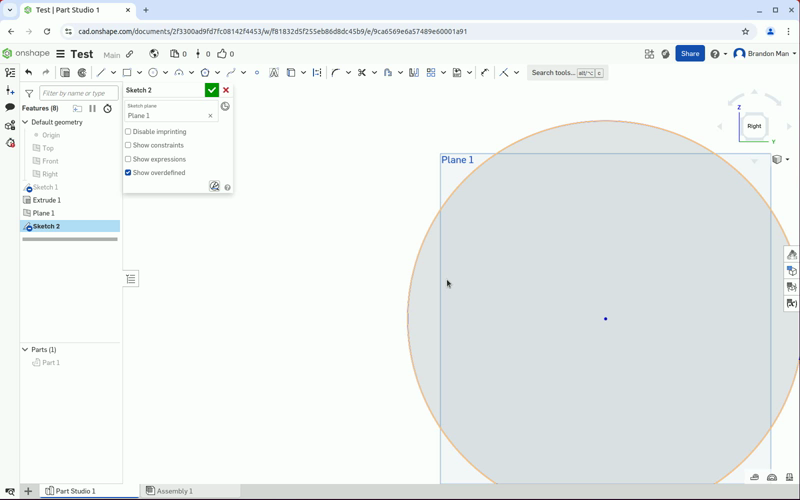
scroll(-6)
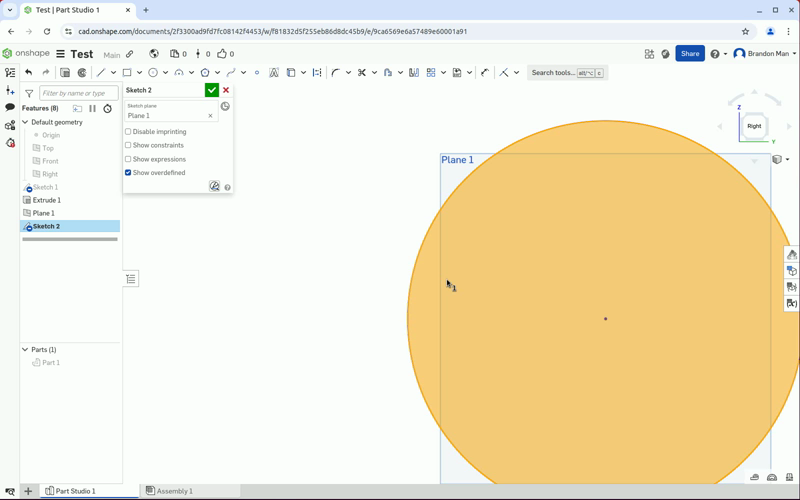
scroll(-6)
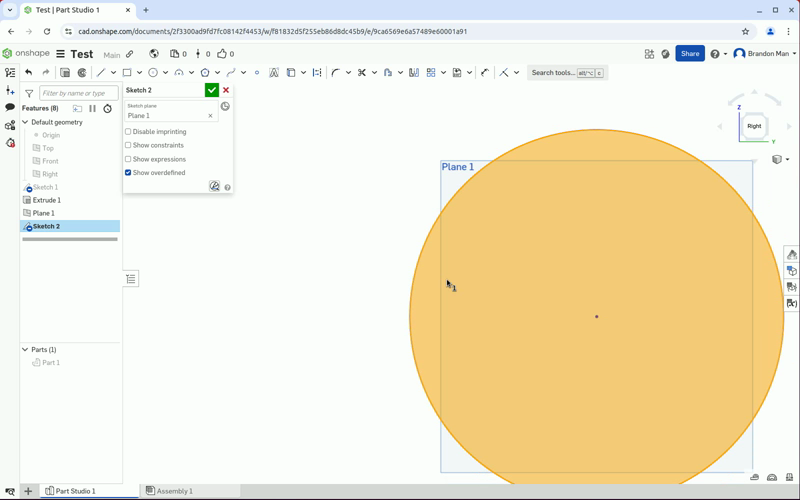
scroll(-6)
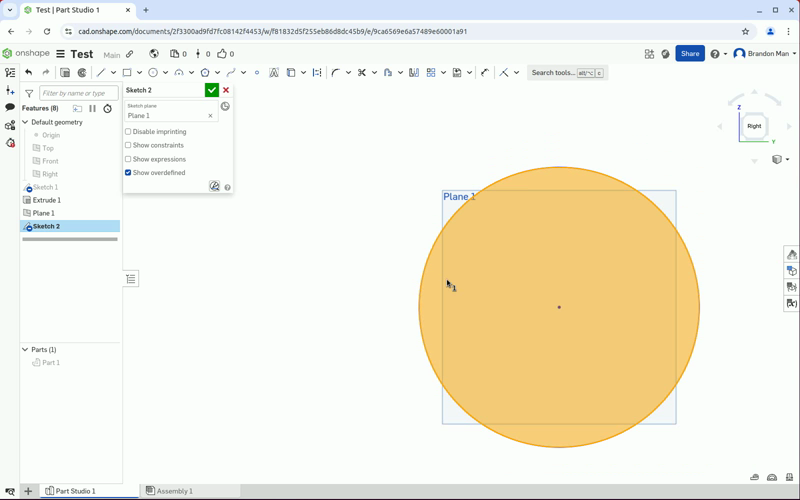
scroll(-6)
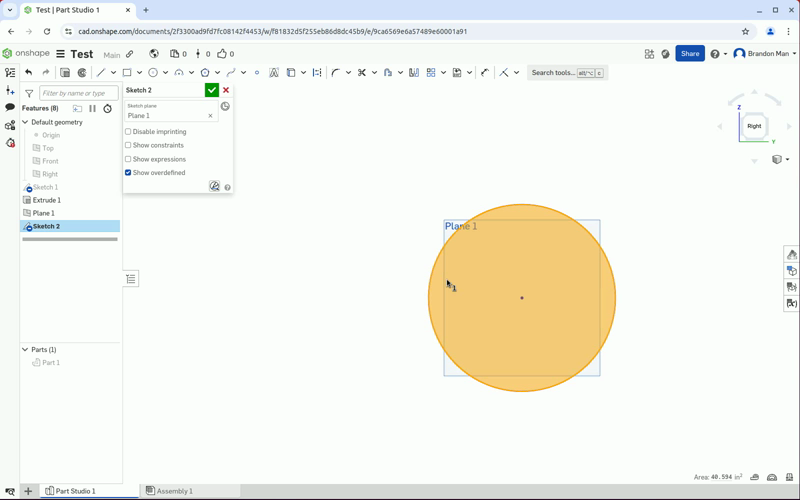
scroll(-6)
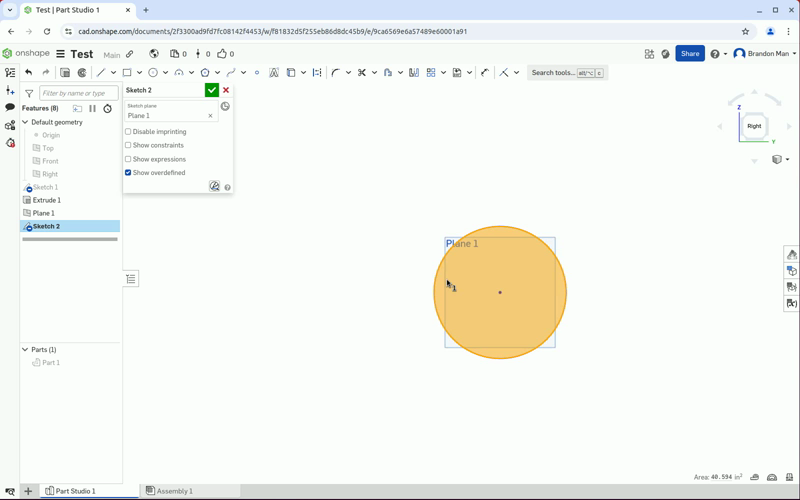
scroll(-6)
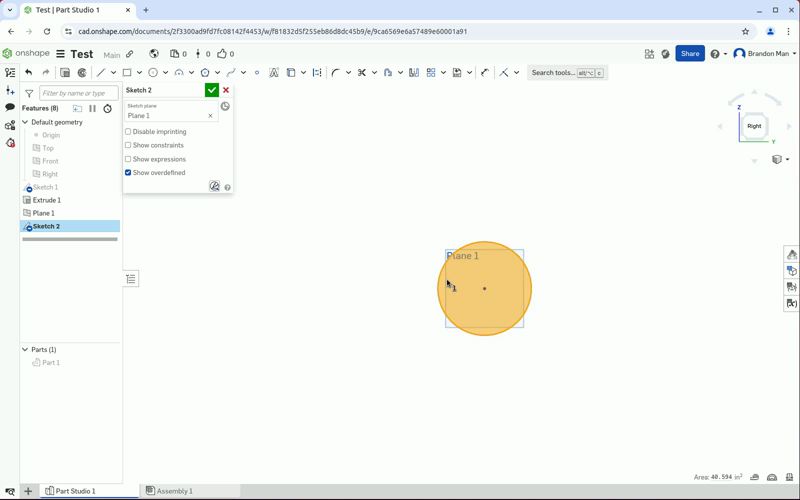
scroll(-6)
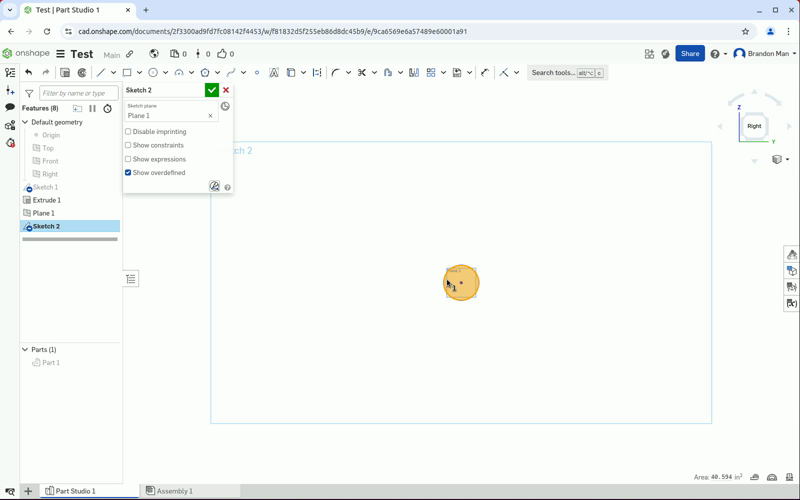
mouse_move(73, 352)
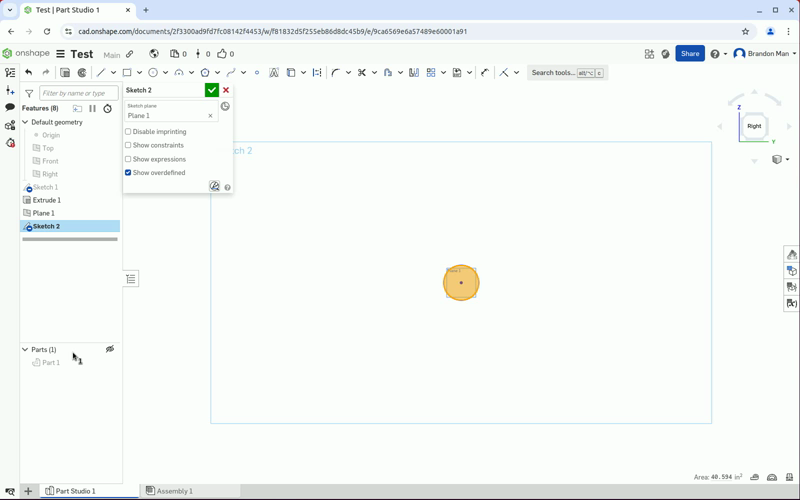
key(shift+y)
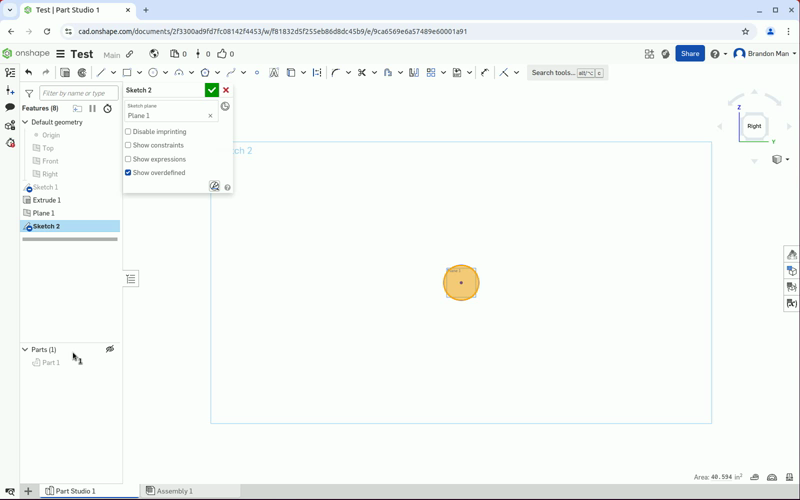
key(shift+e)
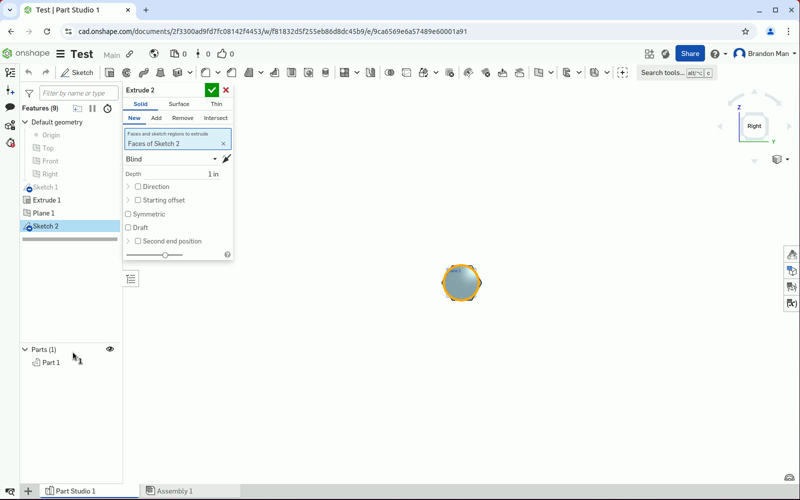
mouse_move(143, 106)
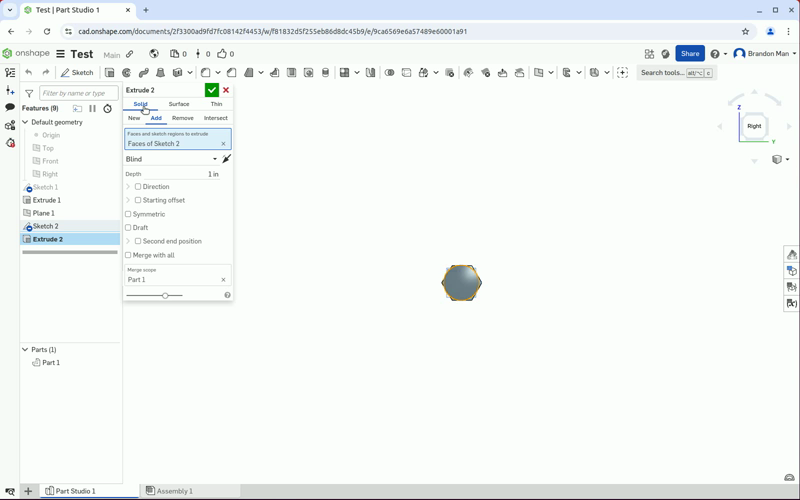
click(143, 106)
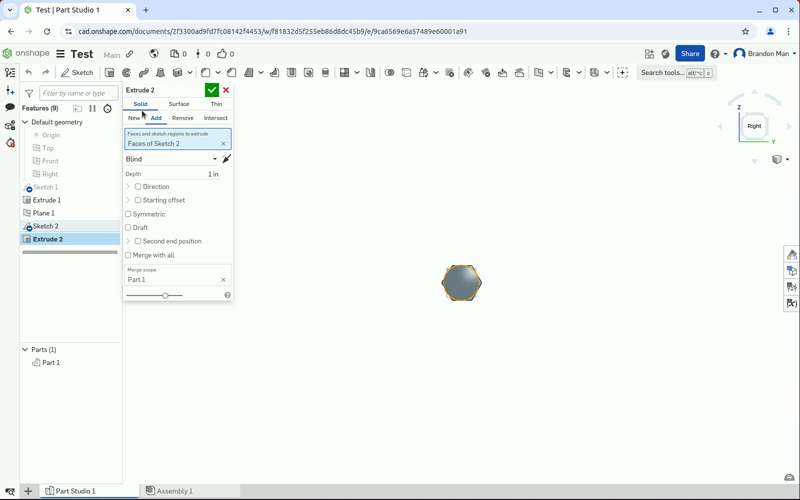
mouse_move(137, 120)
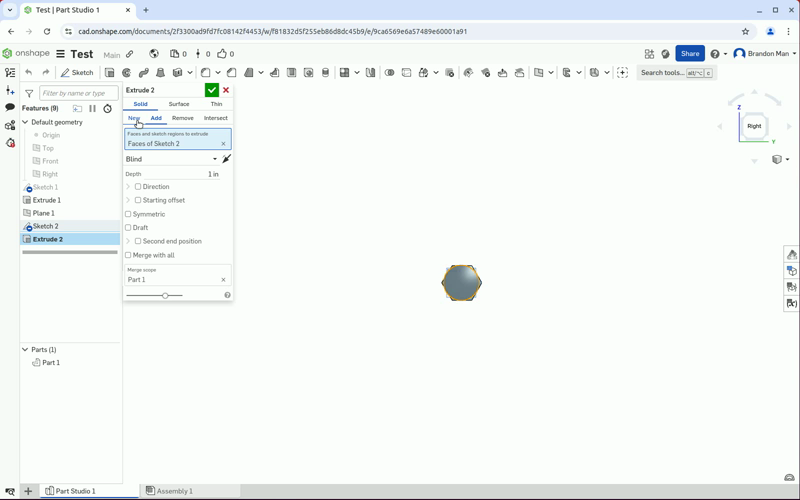
click(137, 120)
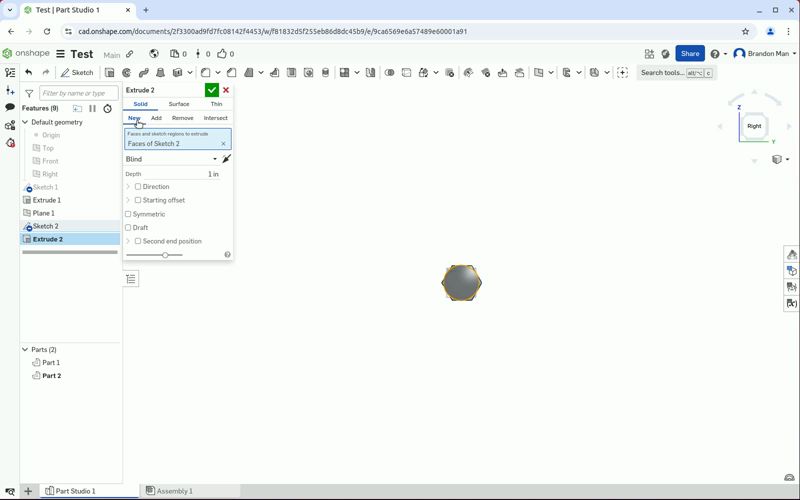
key(tab, 4)
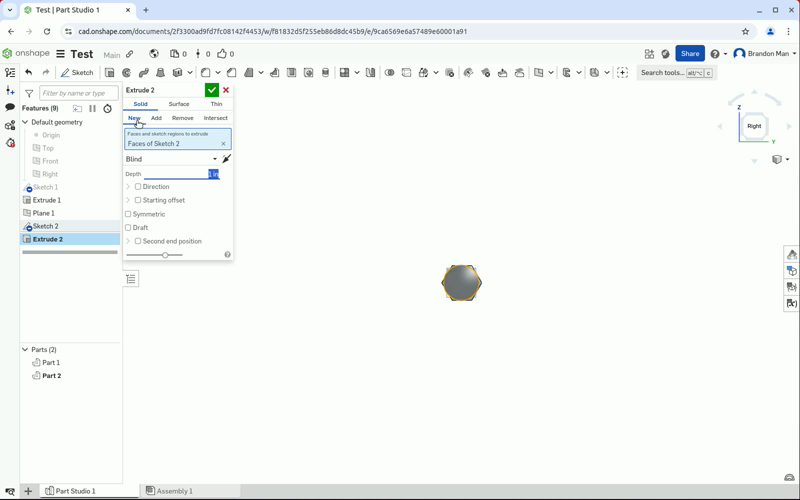
text(15.646)
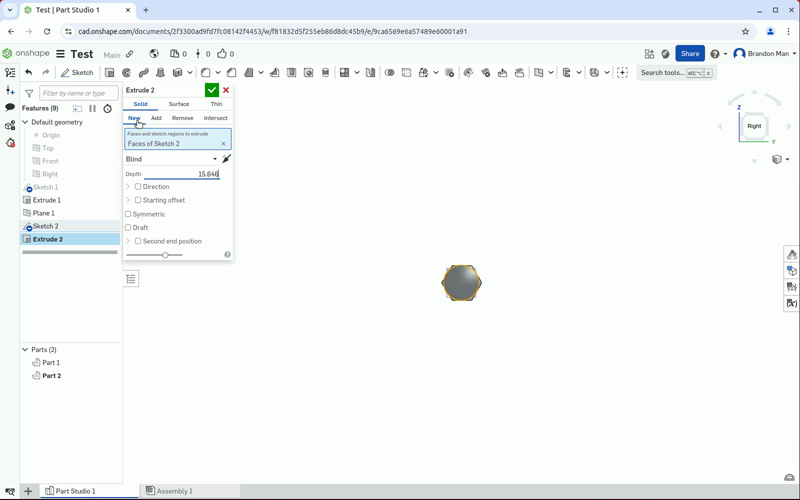
key(enter)
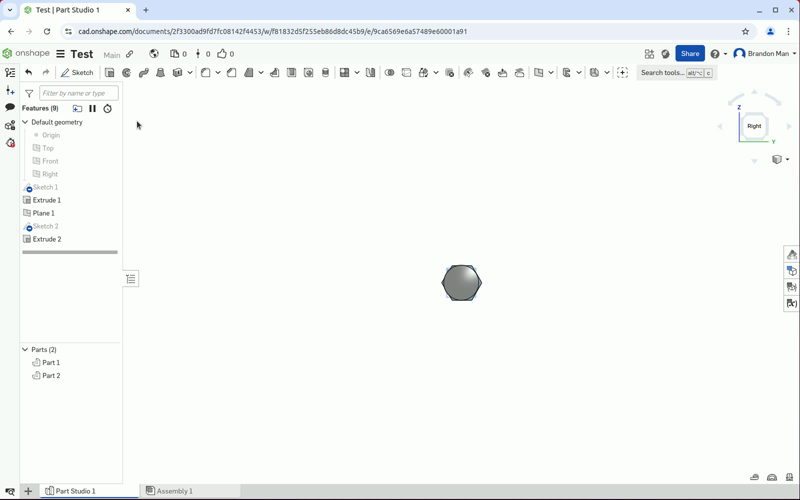
key(shift+h)
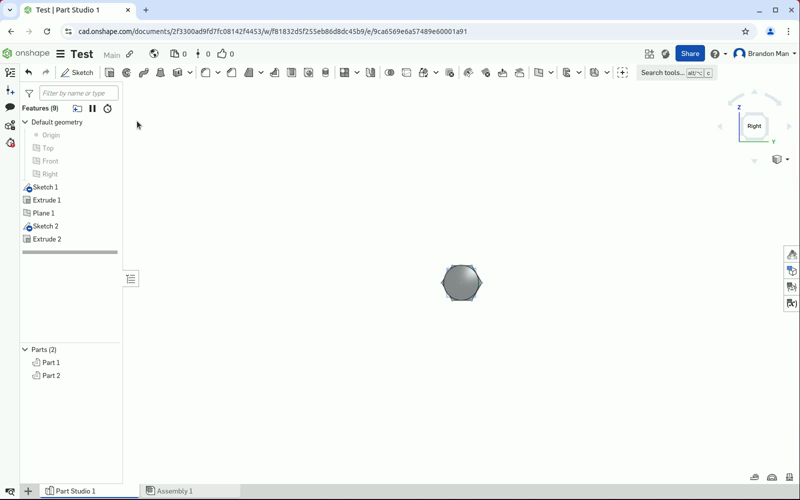
key(shift+h)
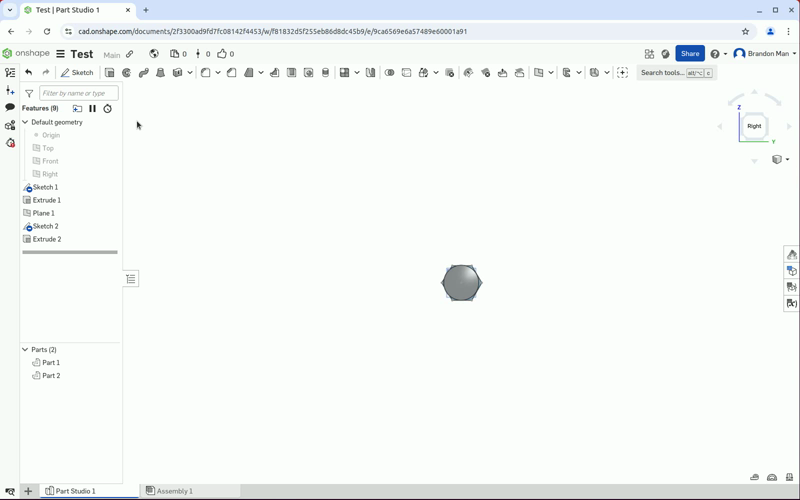
key(shift+7)
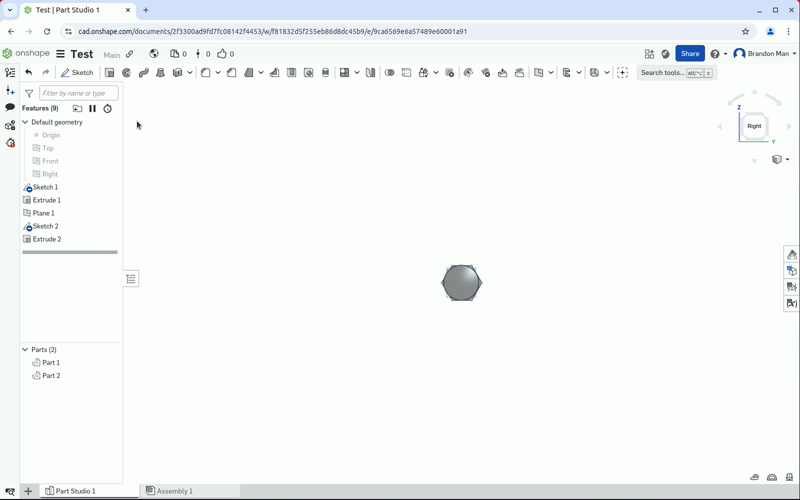
key(right, 2)
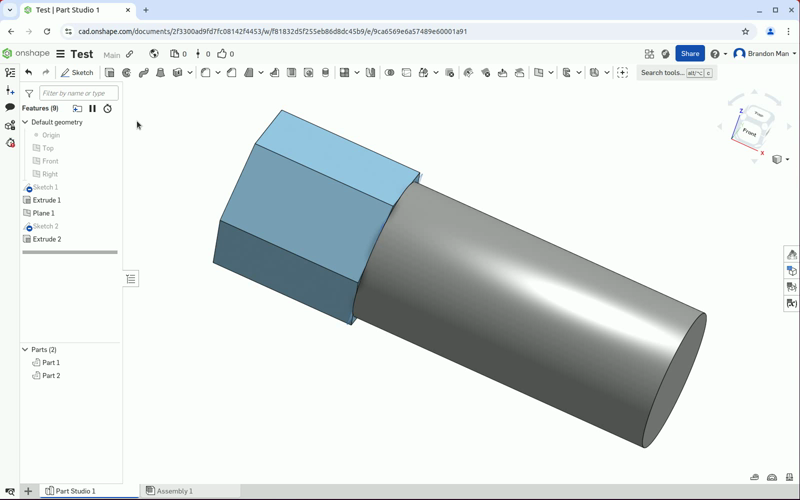
key(down, 2)
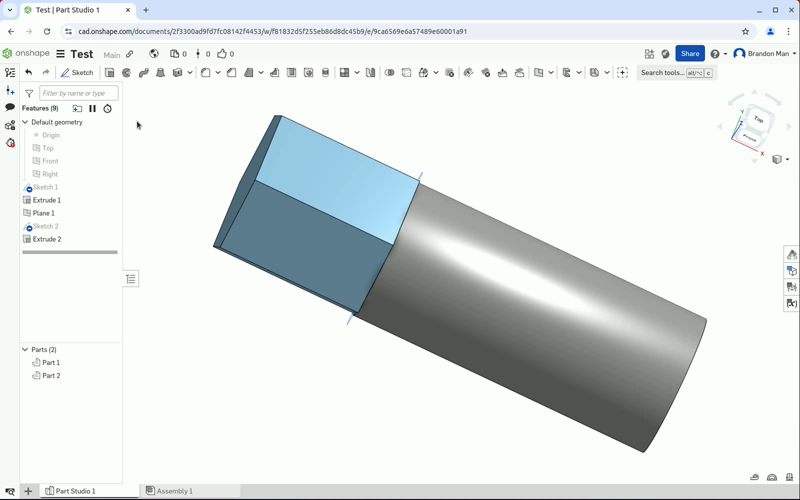
key(up, 2)
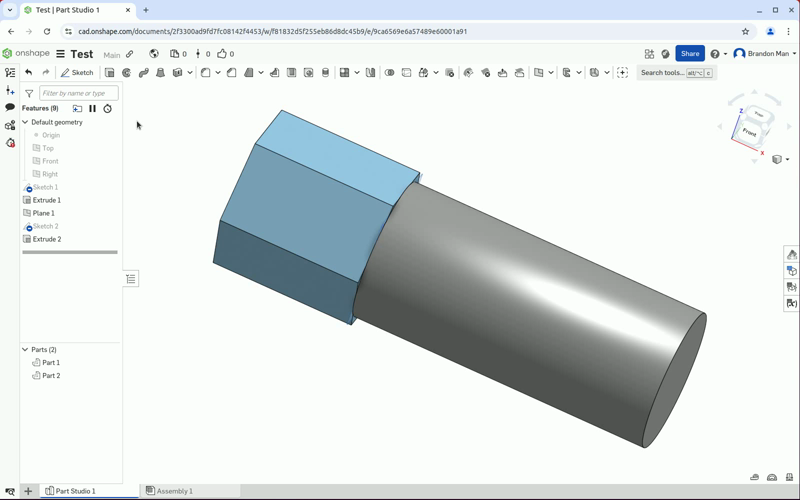
key(left, 2)
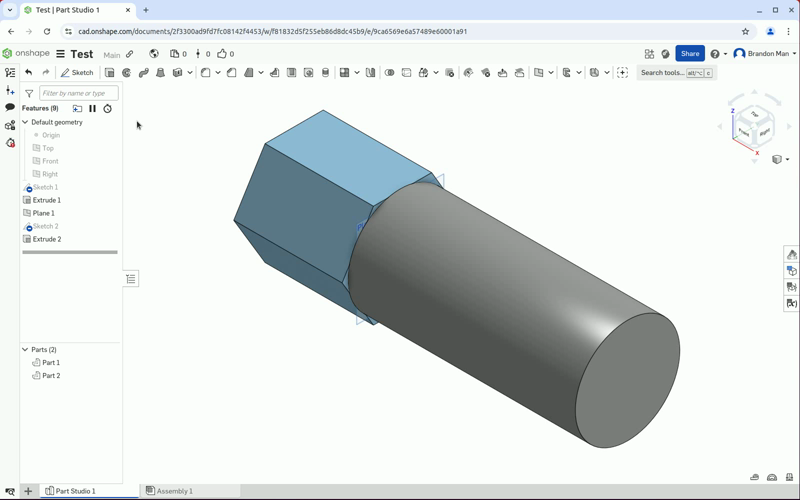
mouse_move(73, 189)
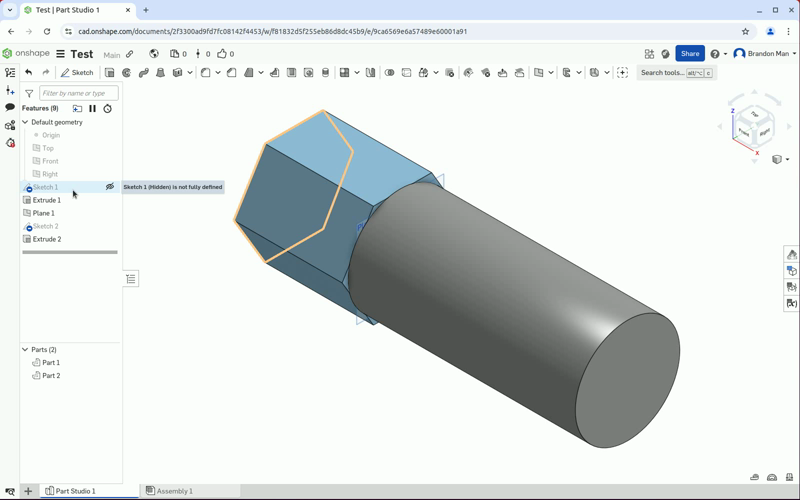
click(73, 189)